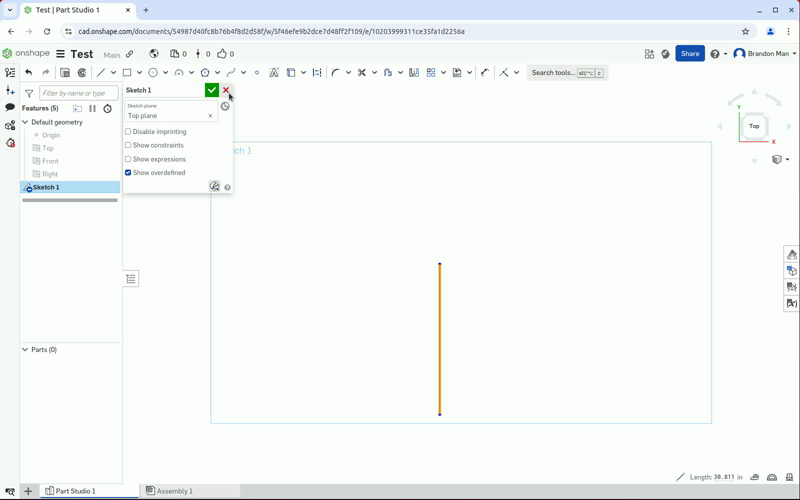
key(shift+h)
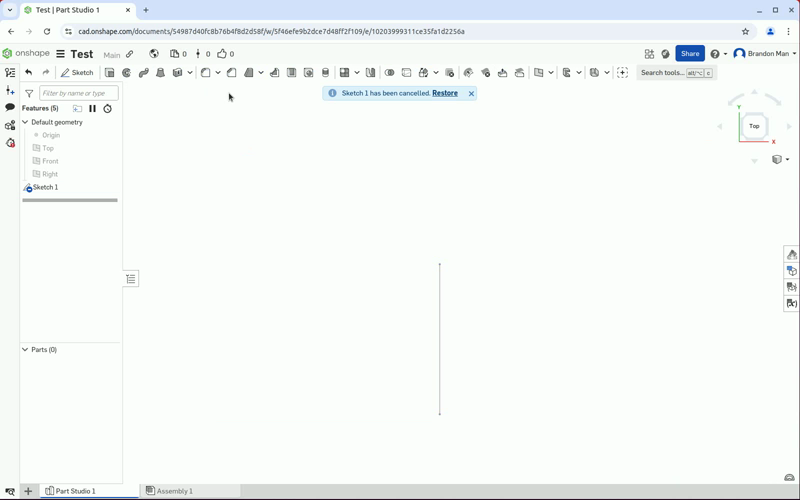
key(shift+s)
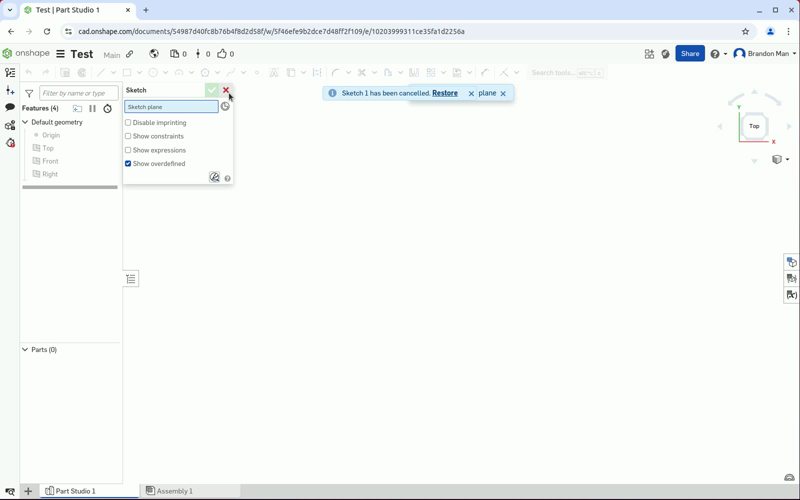
mouse_move(73, 150)
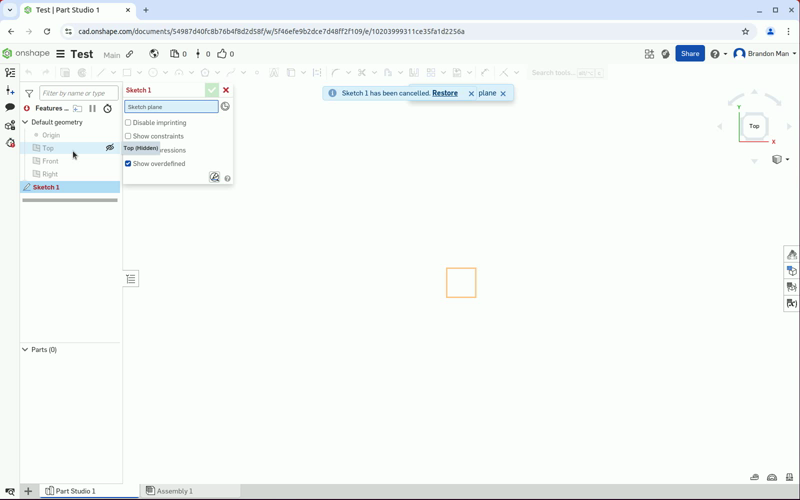
click(73, 150)
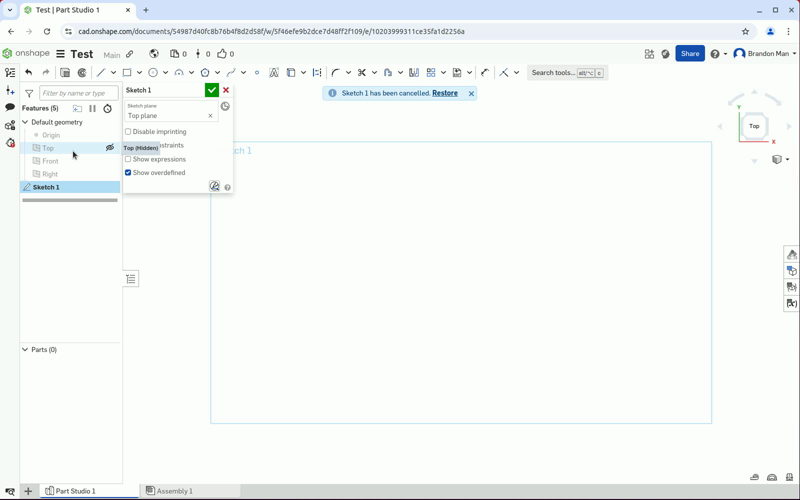
mouse_move(73, 352)
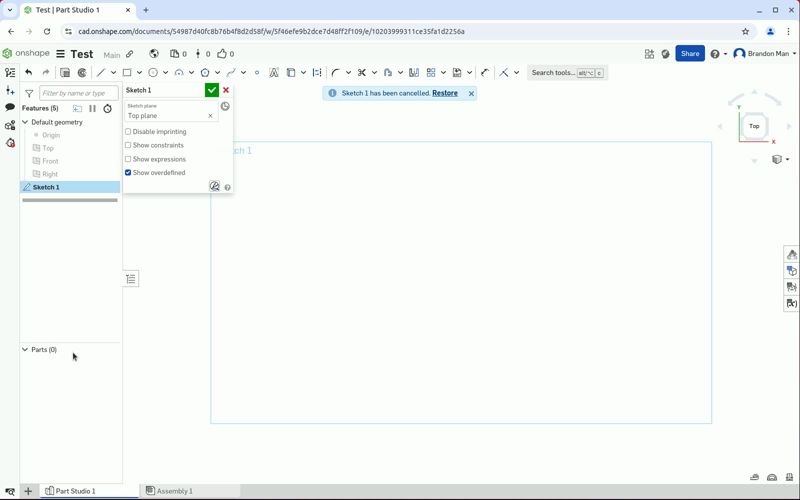
key(y)
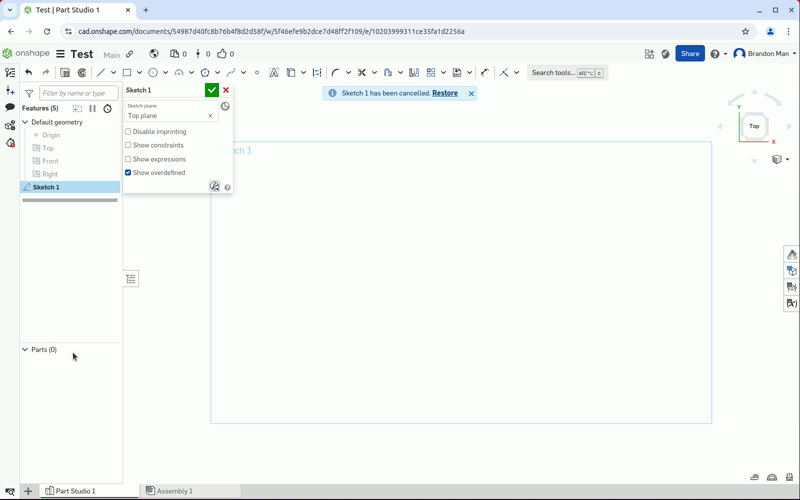
key(l)
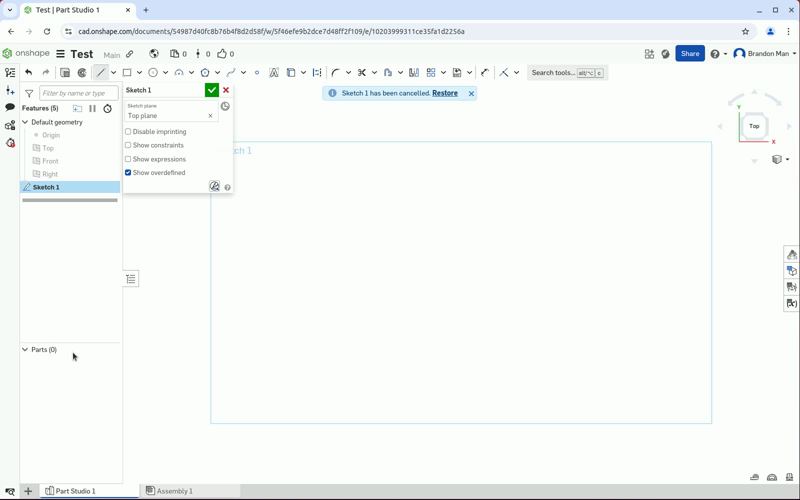
key_down(shift)
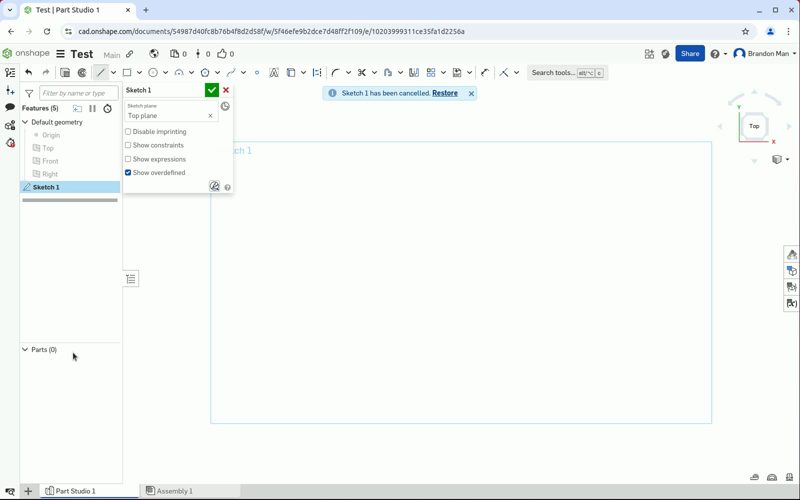
mouse_move(414, 268)
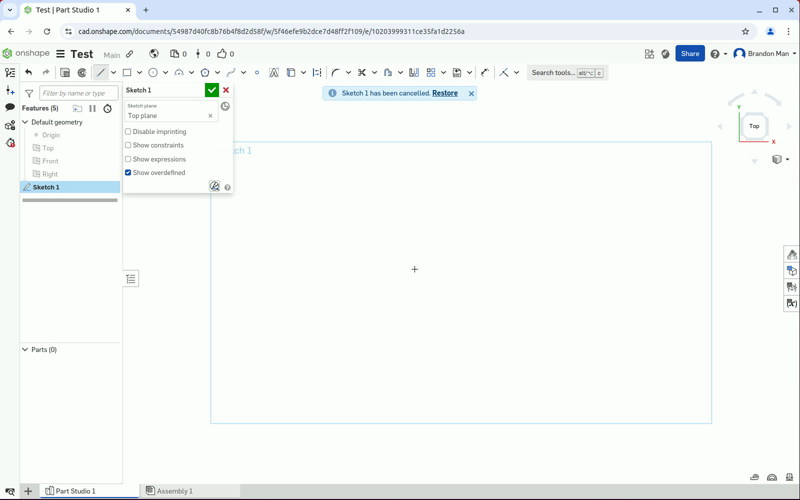
click(414, 268)
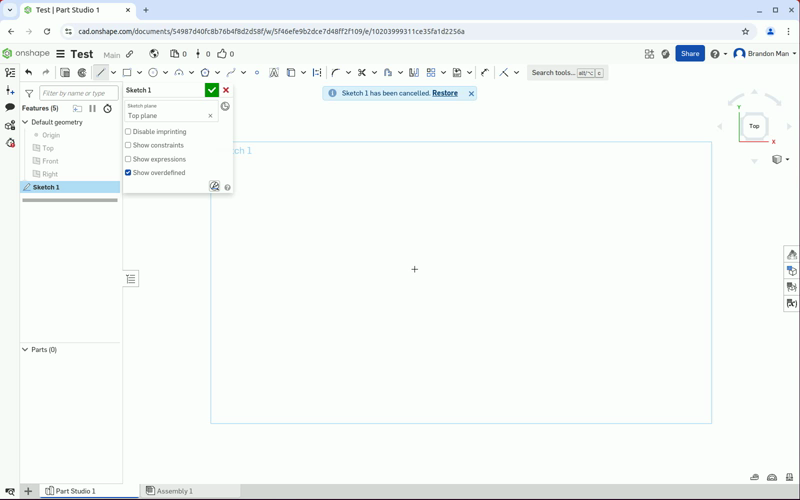
key_up(shift)
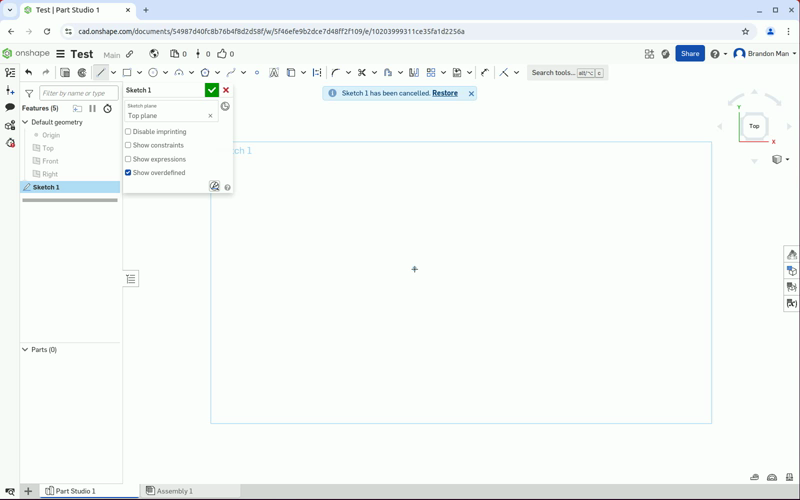
key_down(shift)
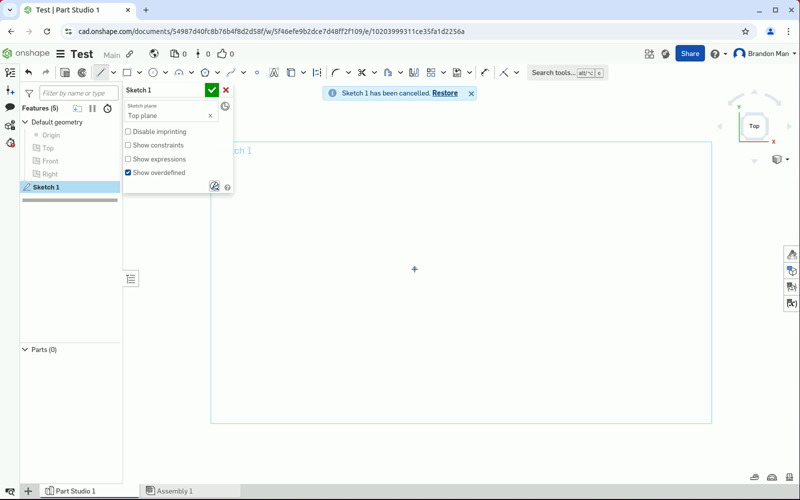
mouse_move(444, 268)
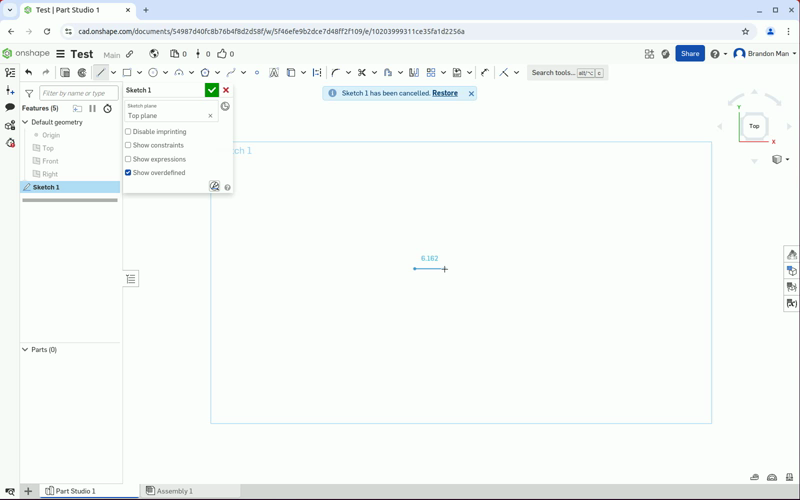
mouse_move(471, 268)
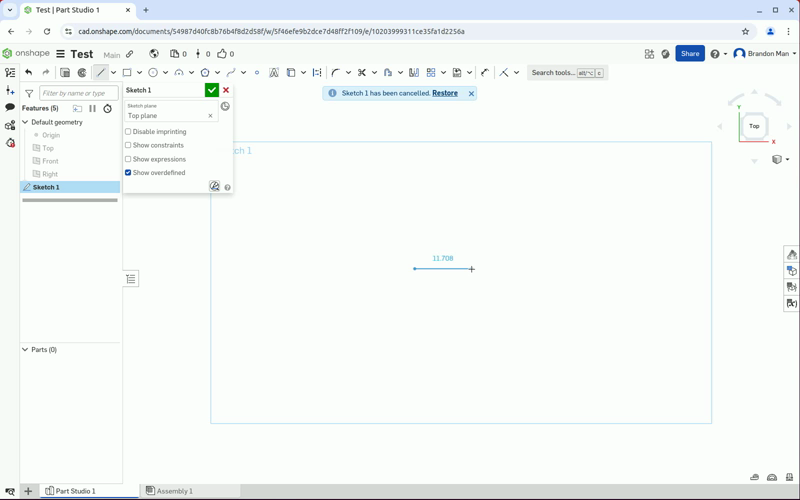
click(471, 268)
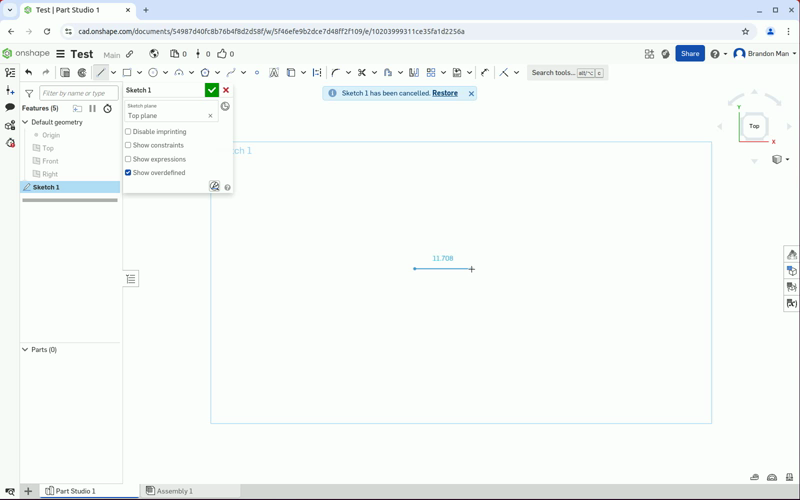
key_up(shift)
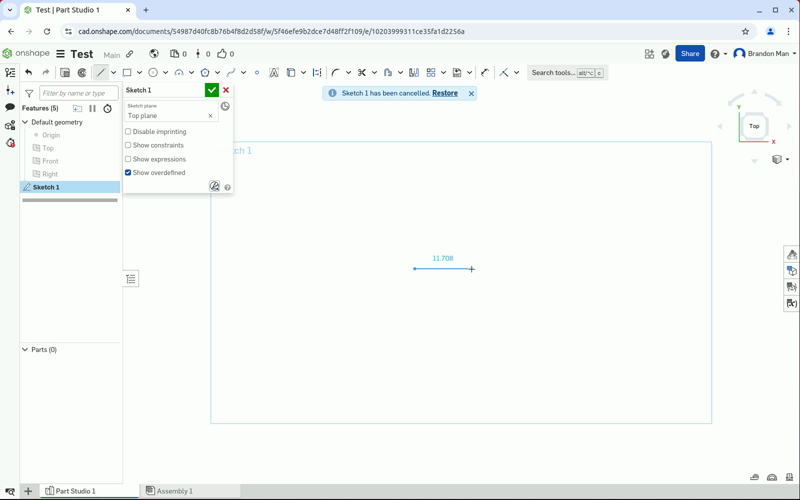
key_down(shift)
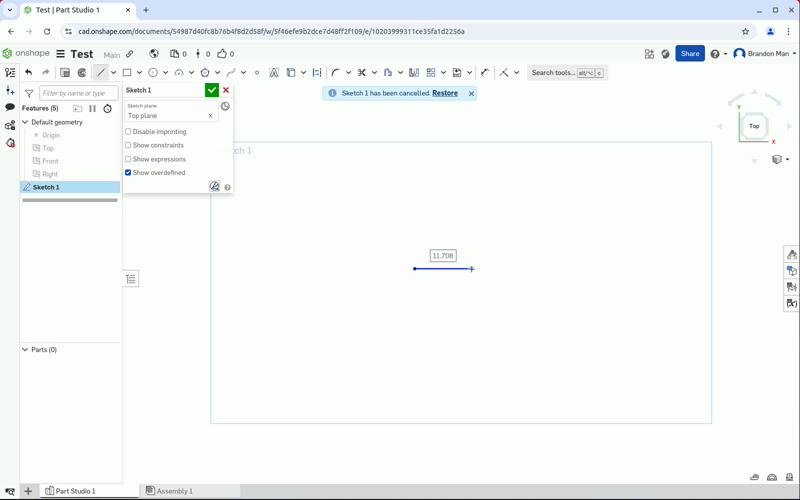
mouse_move(501, 268)
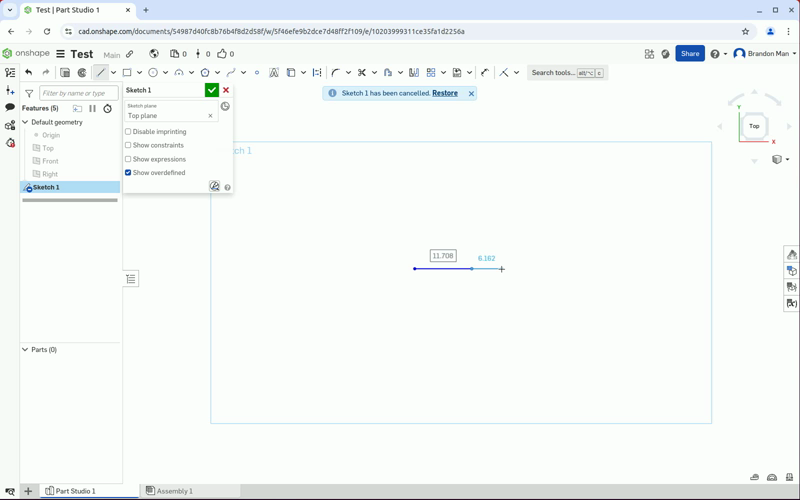
mouse_move(527, 268)
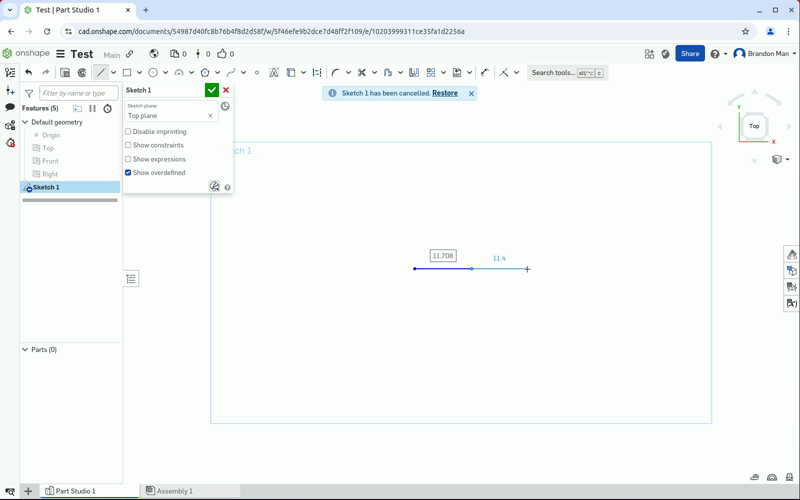
click(527, 268)
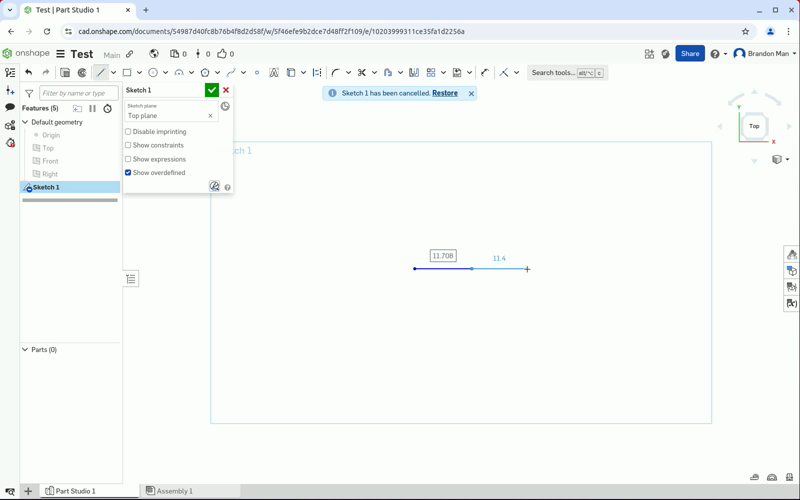
key_up(shift)
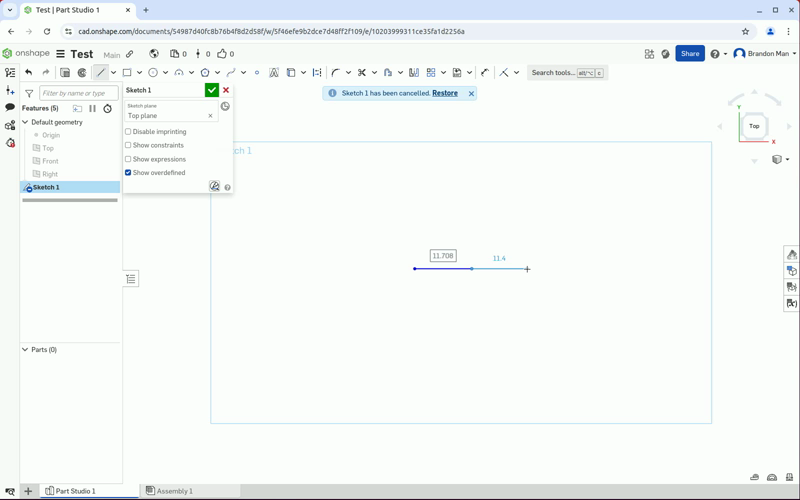
key_down(shift)
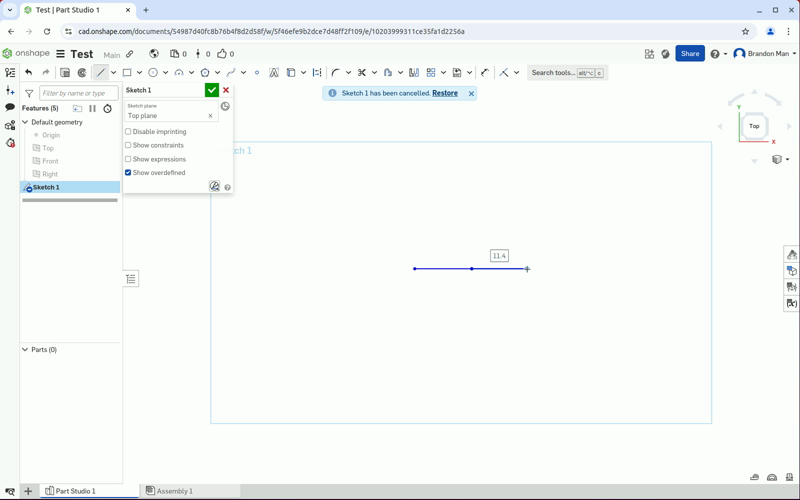
mouse_move(557, 268)
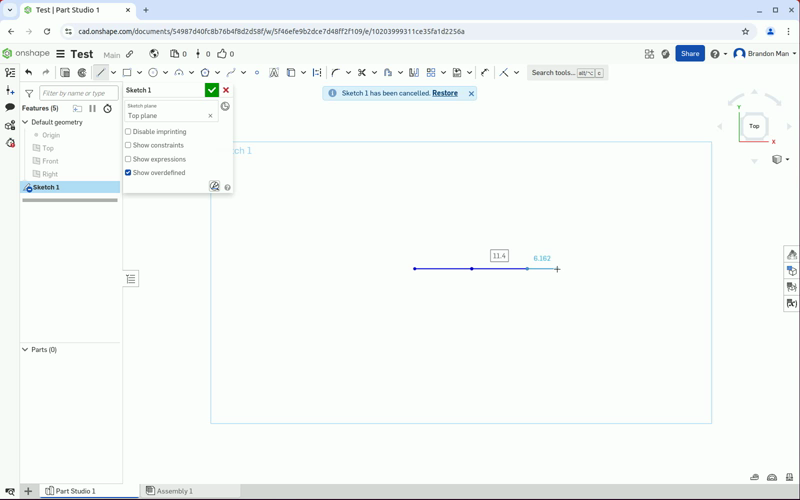
mouse_move(527, 240)
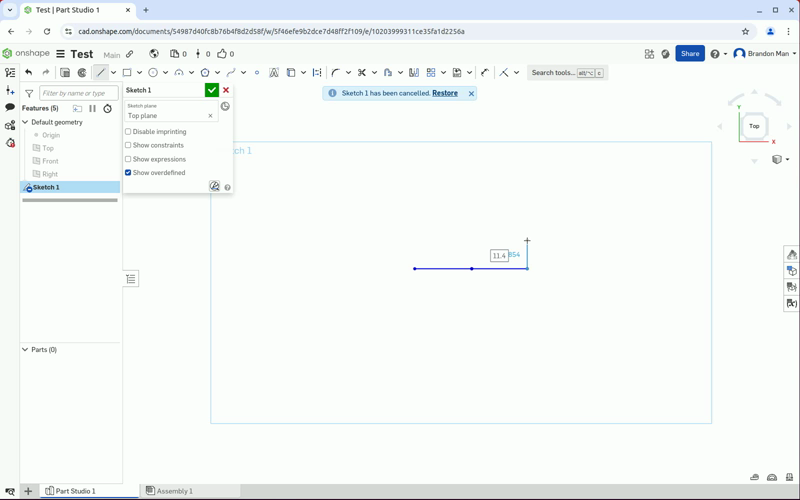
click(527, 240)
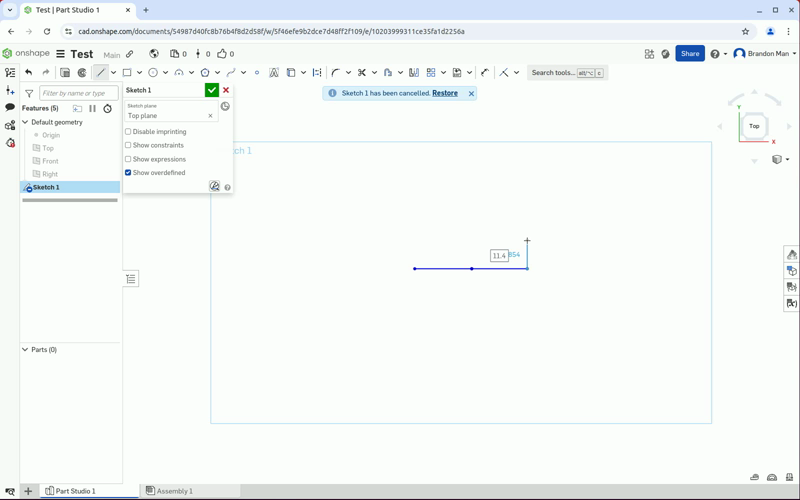
key_up(shift)
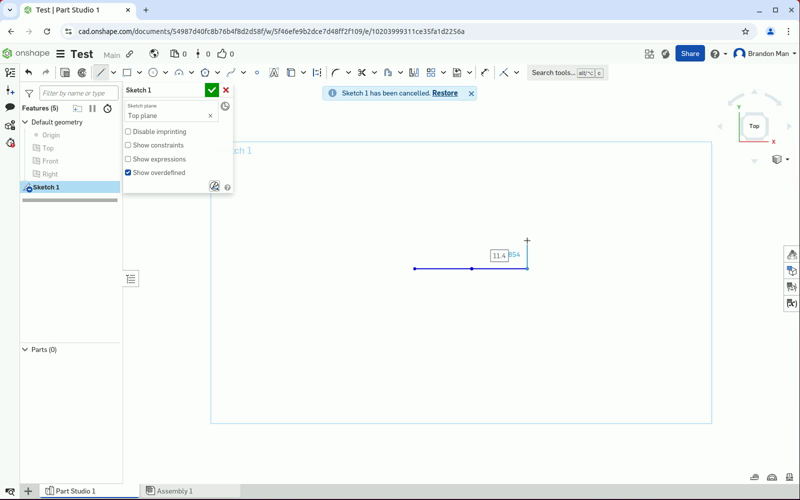
key_down(shift)
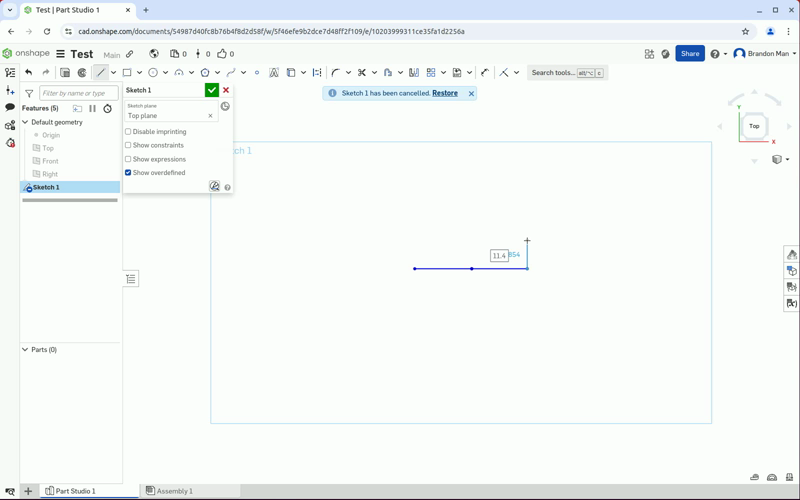
mouse_move(557, 240)
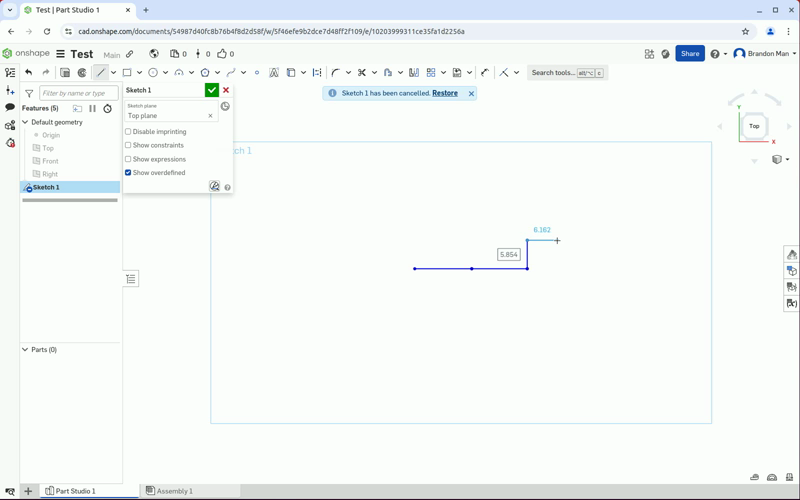
mouse_move(471, 240)
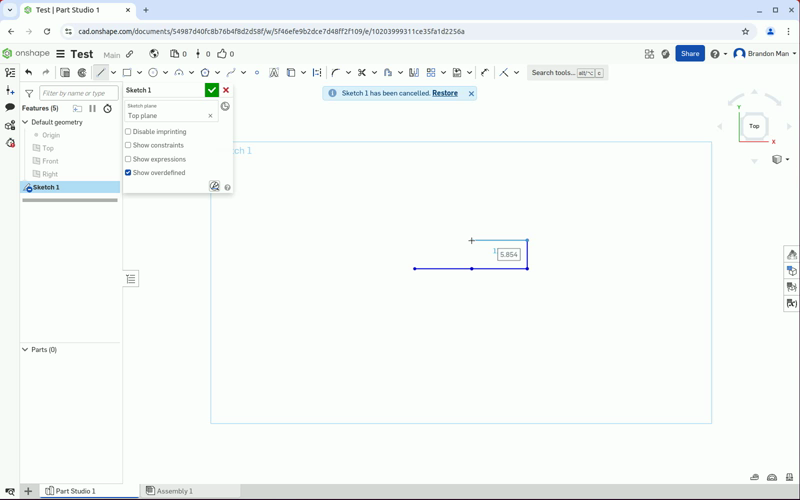
click(471, 240)
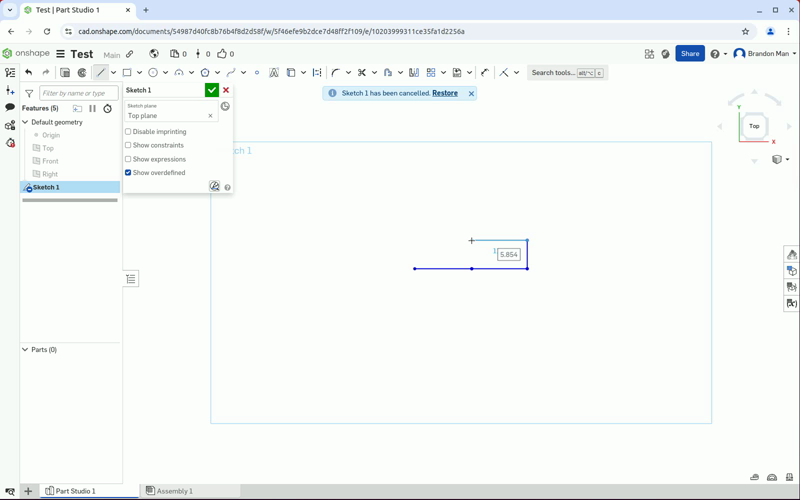
key_up(shift)
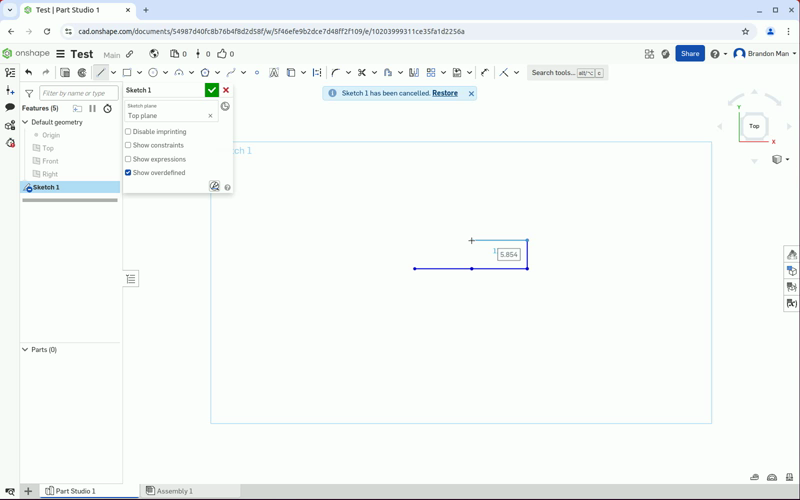
key_down(shift)
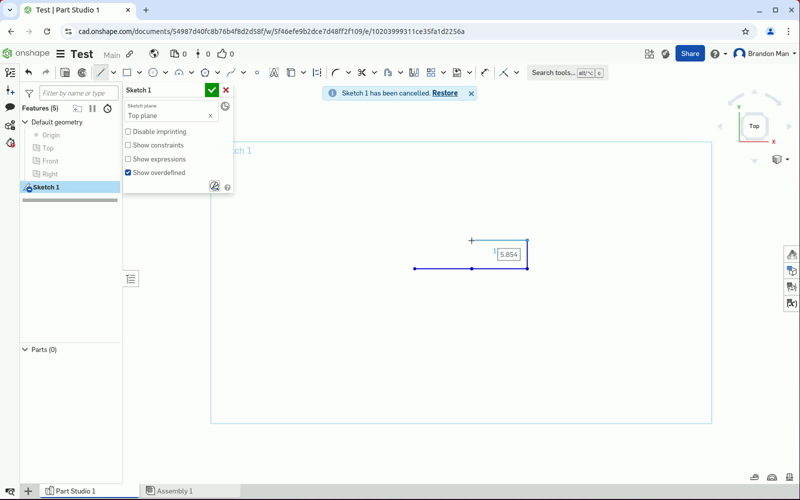
mouse_move(501, 240)
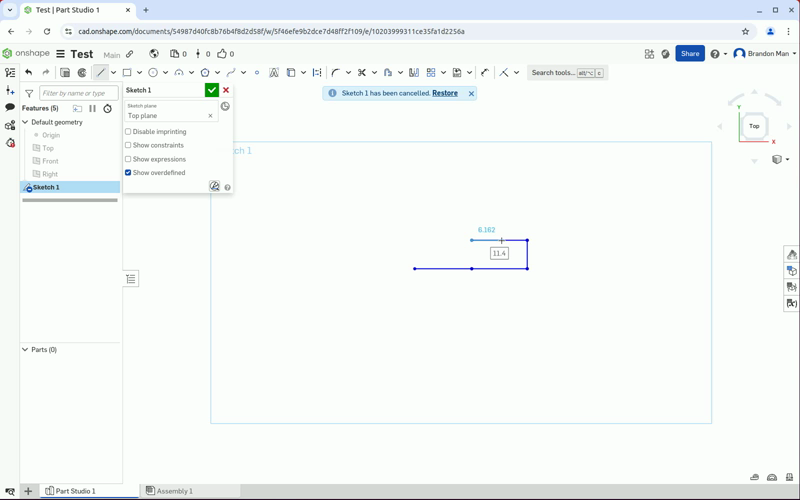
mouse_move(414, 240)
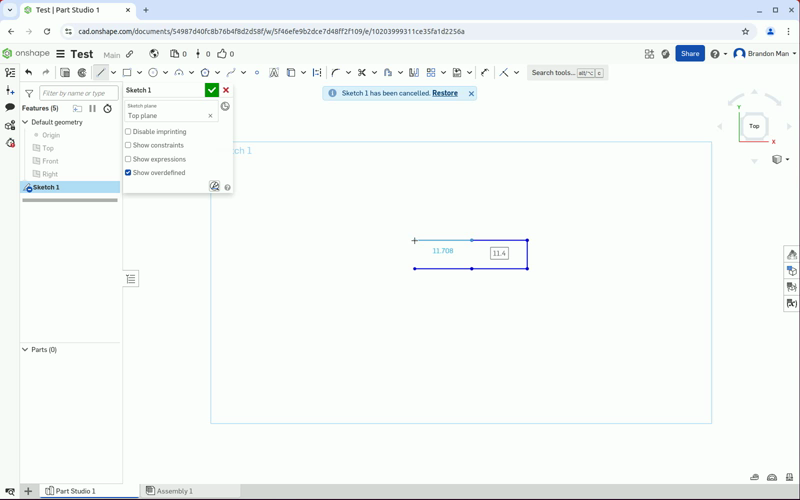
click(414, 240)
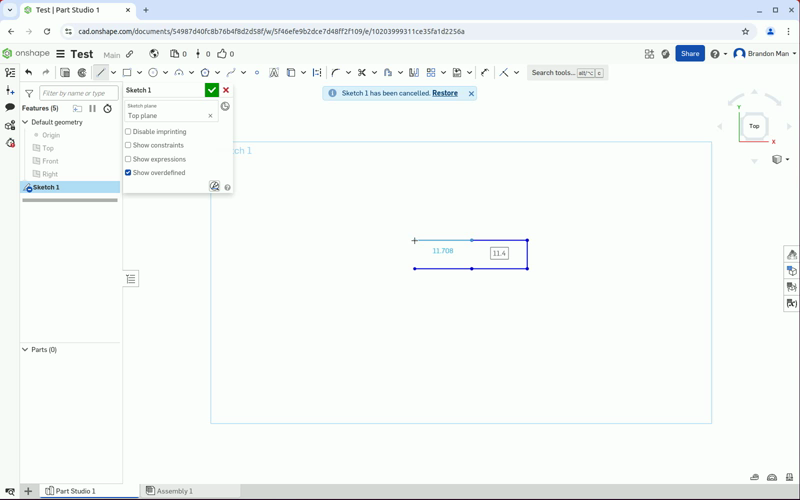
key_up(shift)
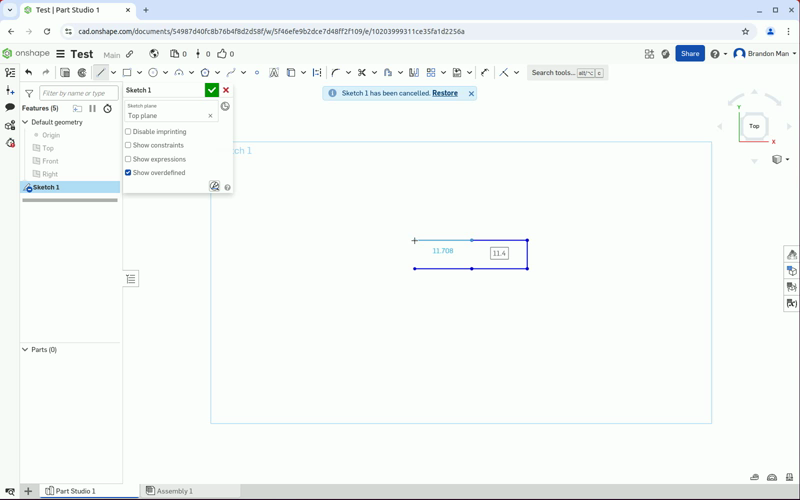
mouse_move(444, 240)
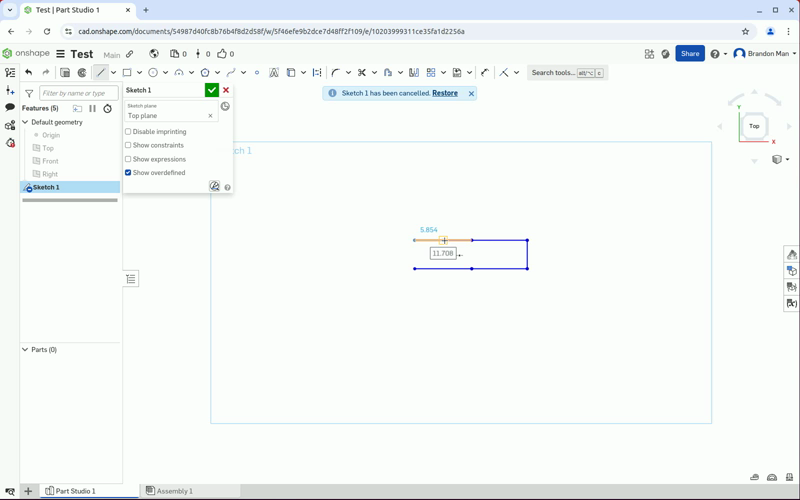
key_down(shift)
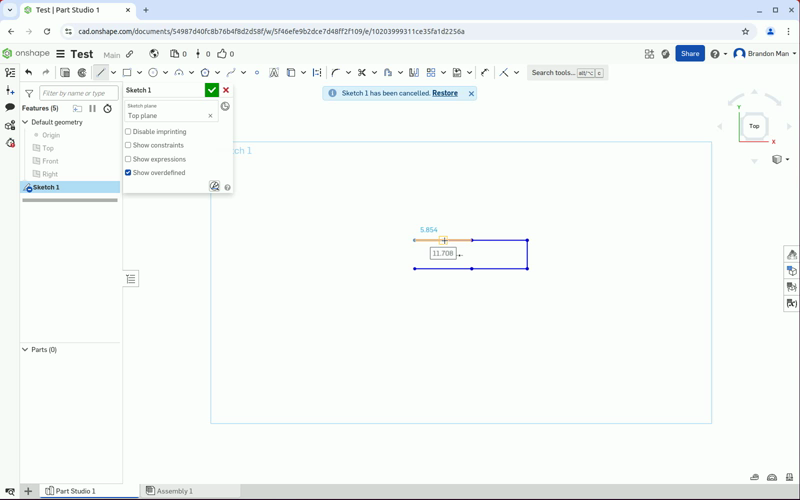
mouse_move(414, 268)
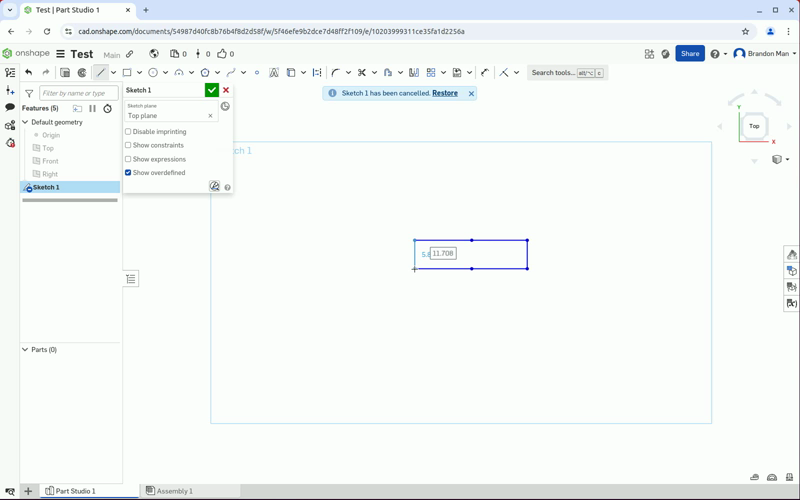
key_up(shift)
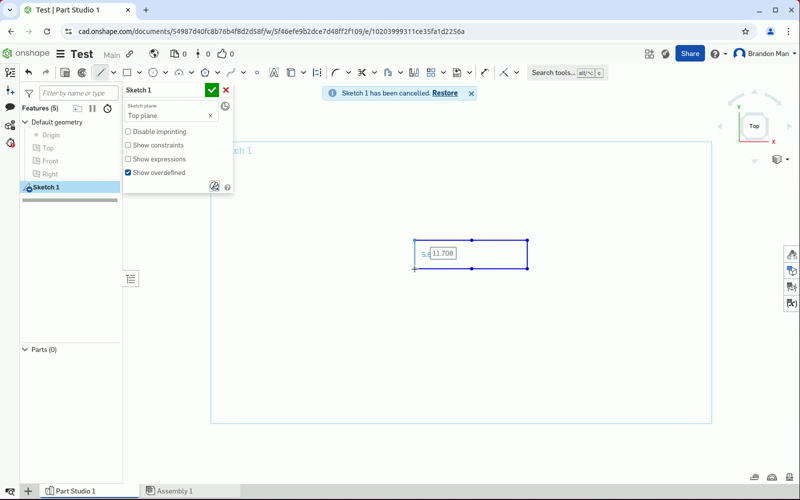
click(414, 268)
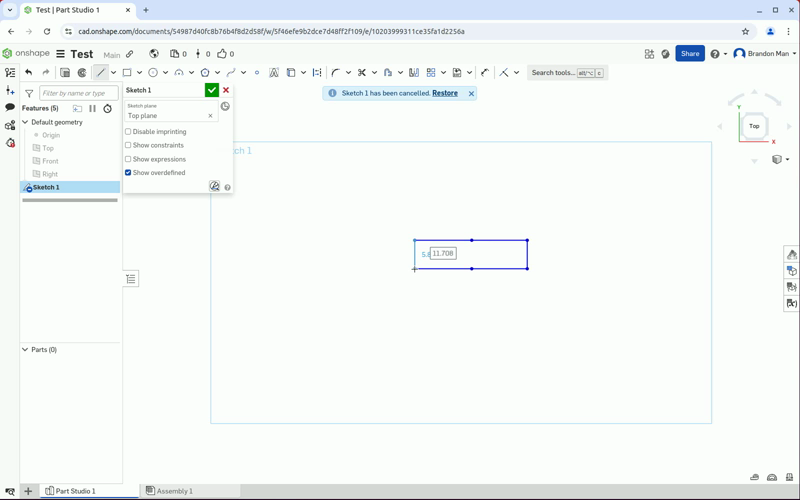
key(esc)
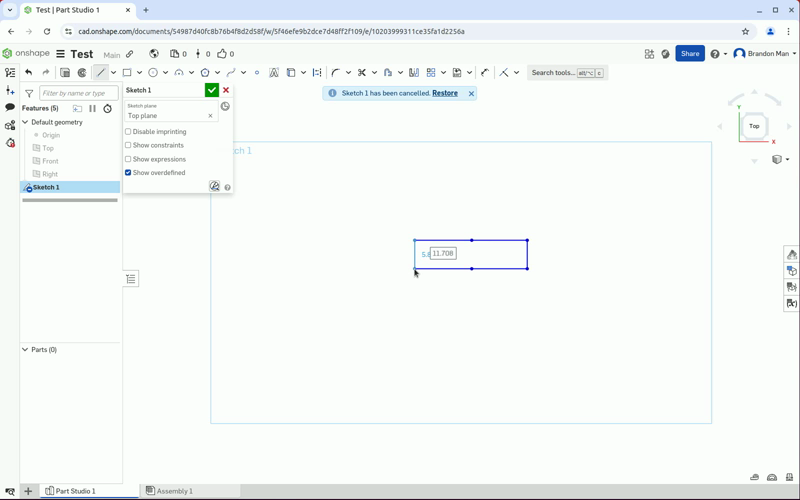
key(c)
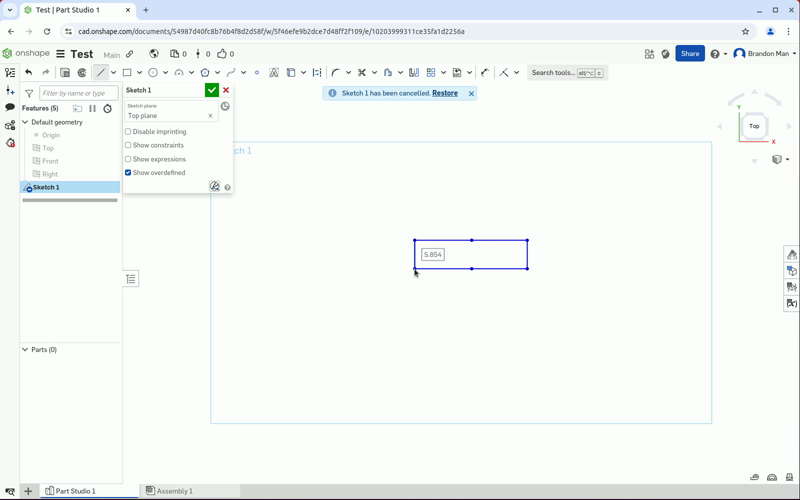
key_down(shift)
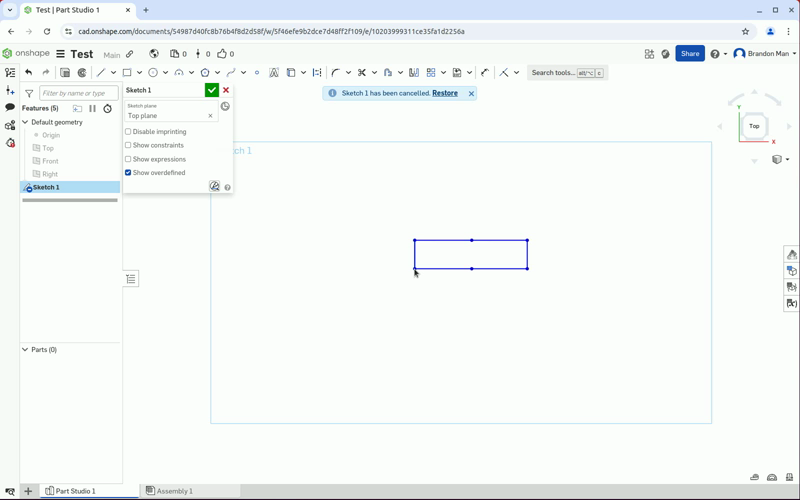
mouse_move(429, 254)
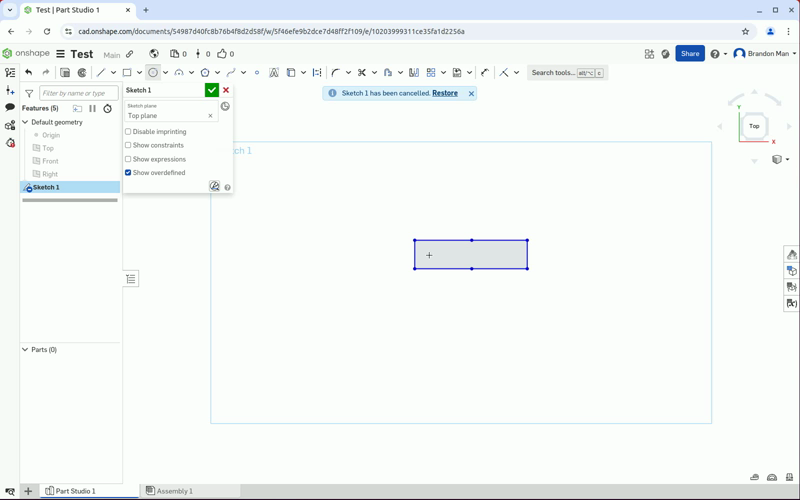
click(429, 254)
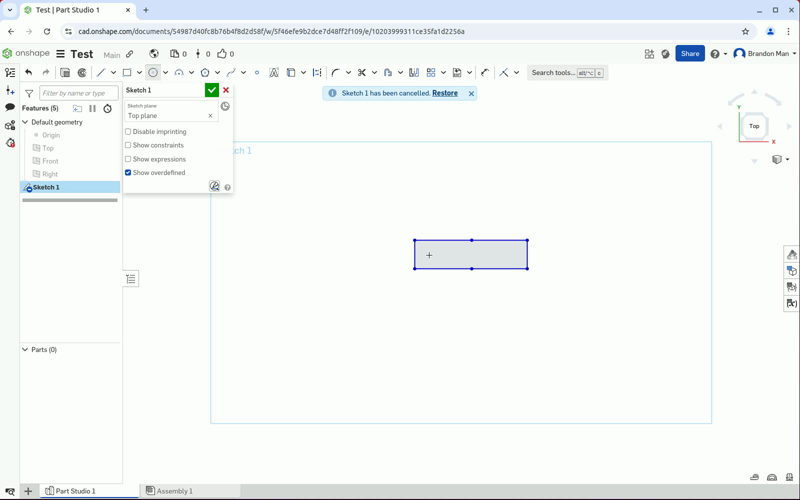
key_up(shift)
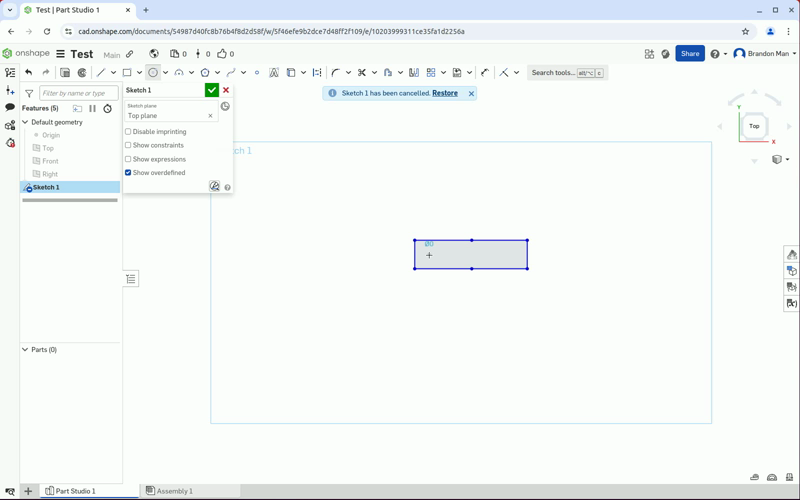
mouse_move(434, 254)
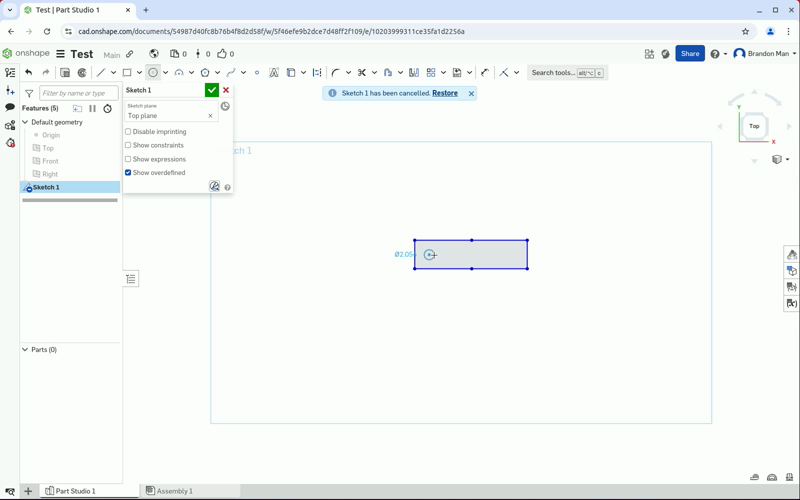
click(434, 254)
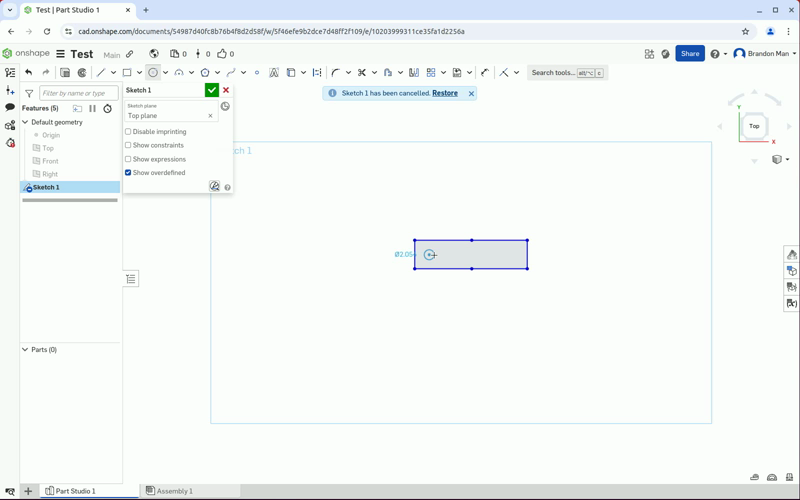
key(esc)
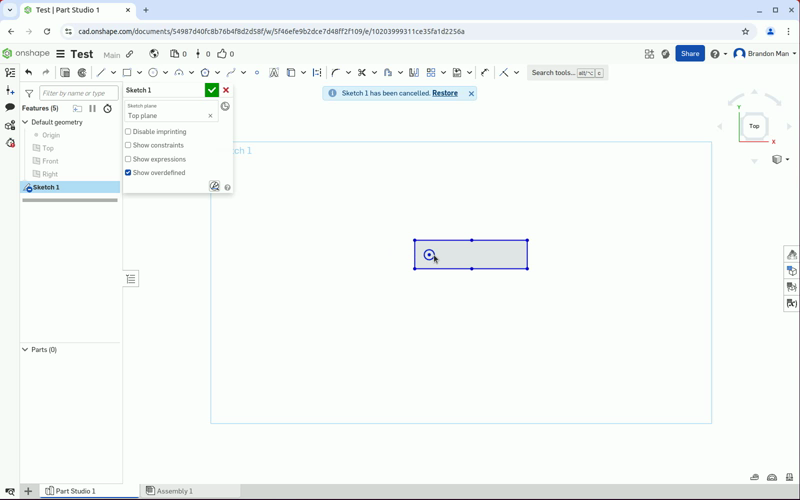
key(c)
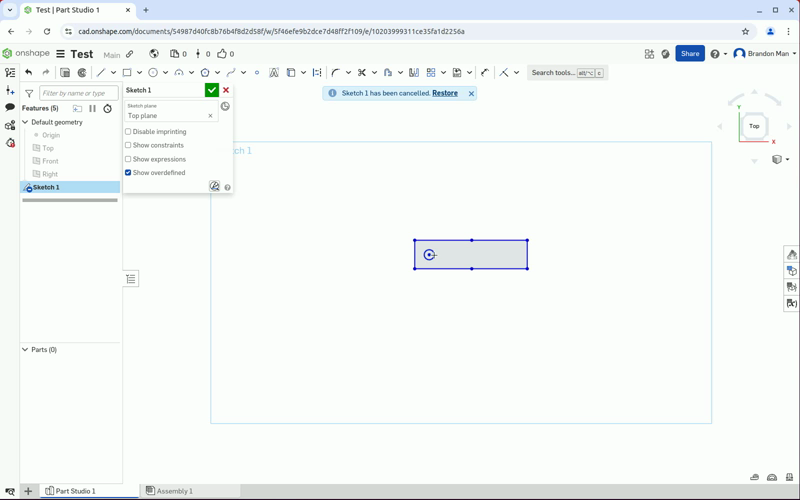
key_down(shift)
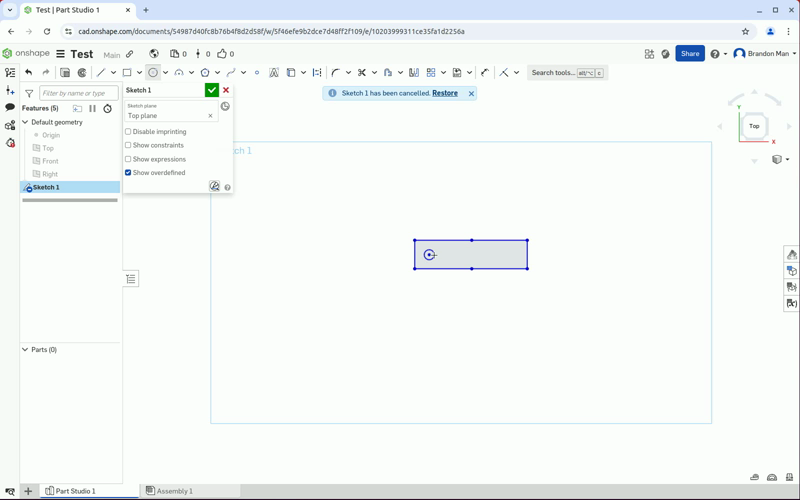
mouse_move(513, 254)
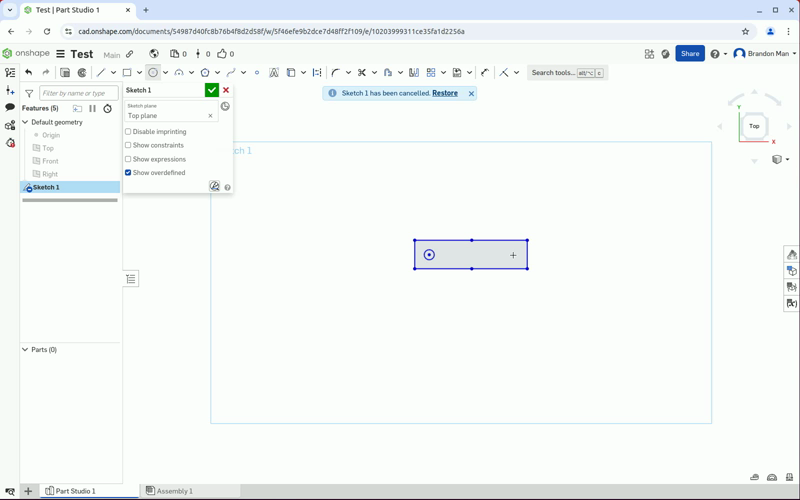
click(513, 254)
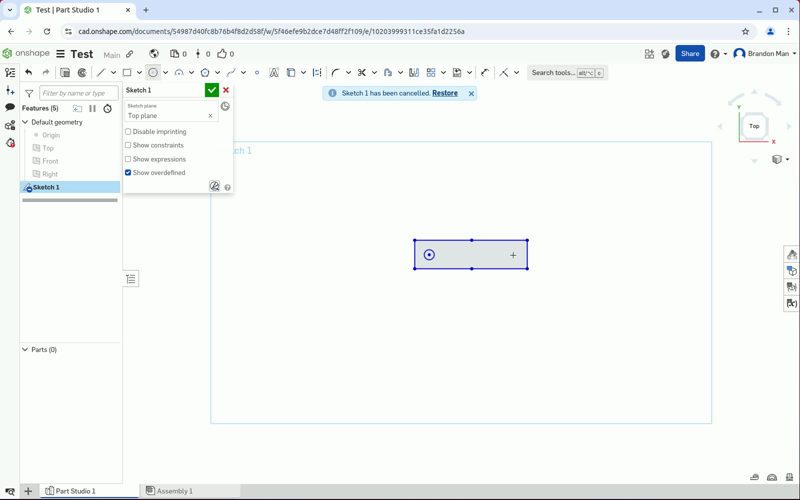
key_up(shift)
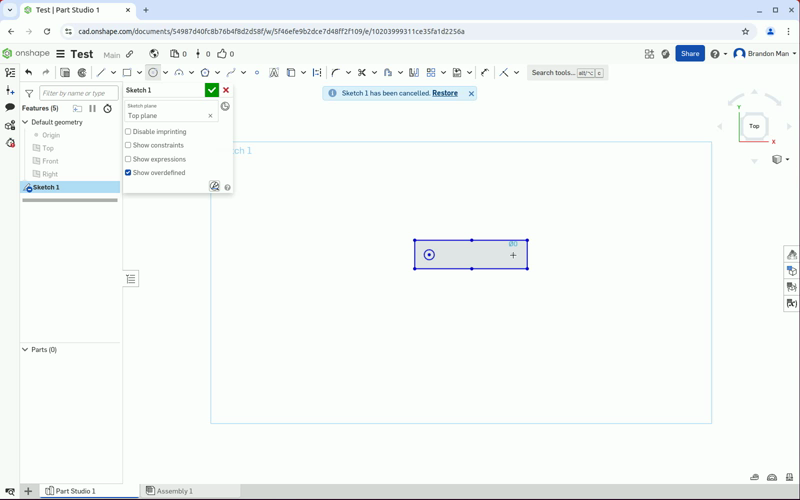
mouse_move(518, 254)
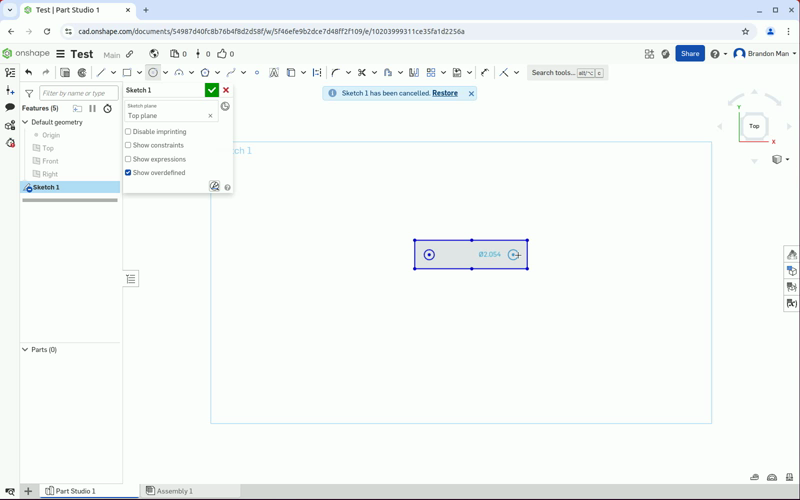
click(518, 254)
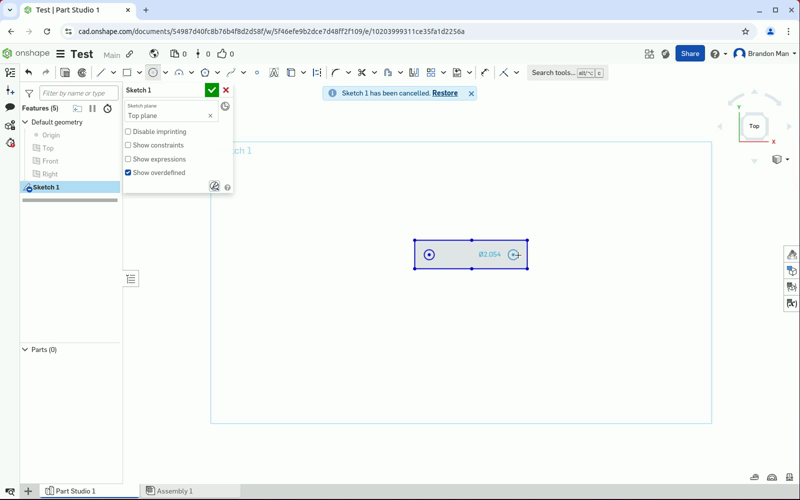
key(esc)
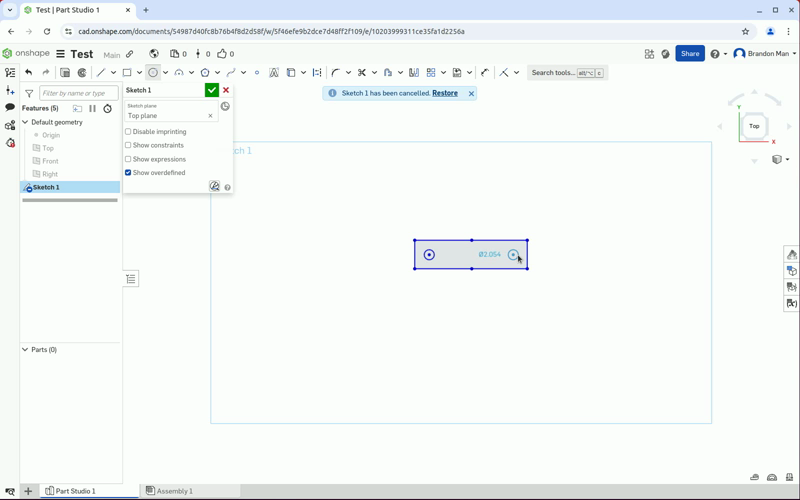
mouse_move(480, 250)
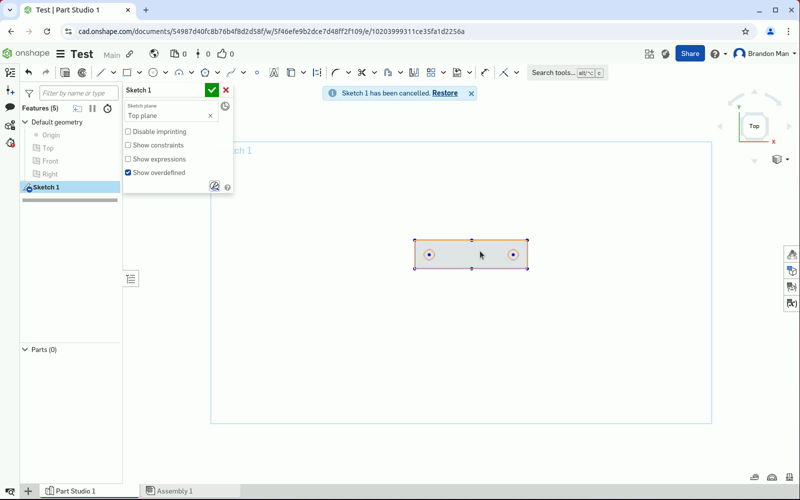
click(480, 250)
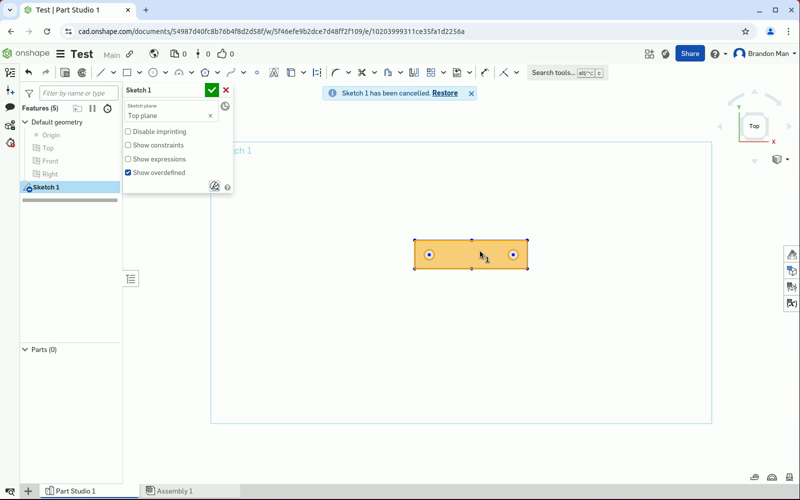
mouse_move(73, 352)
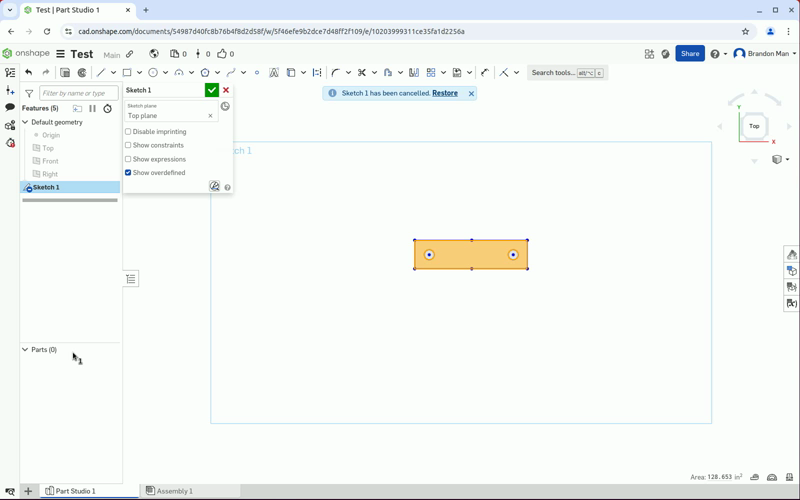
key(shift+y)
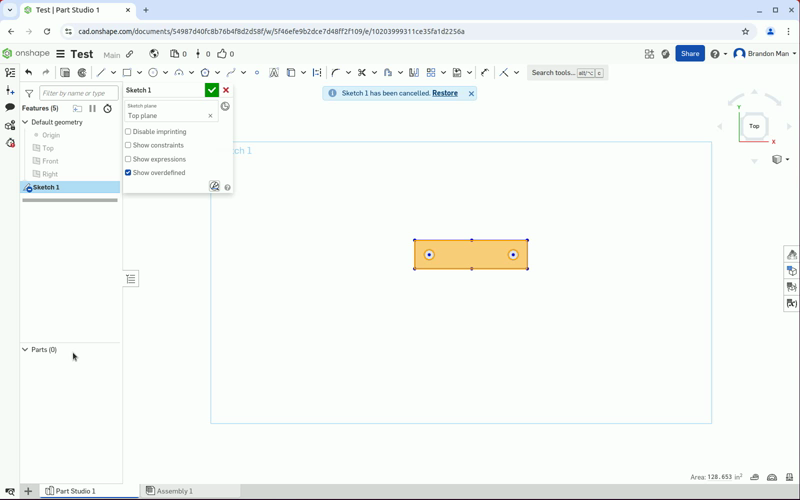
key(shift+e)
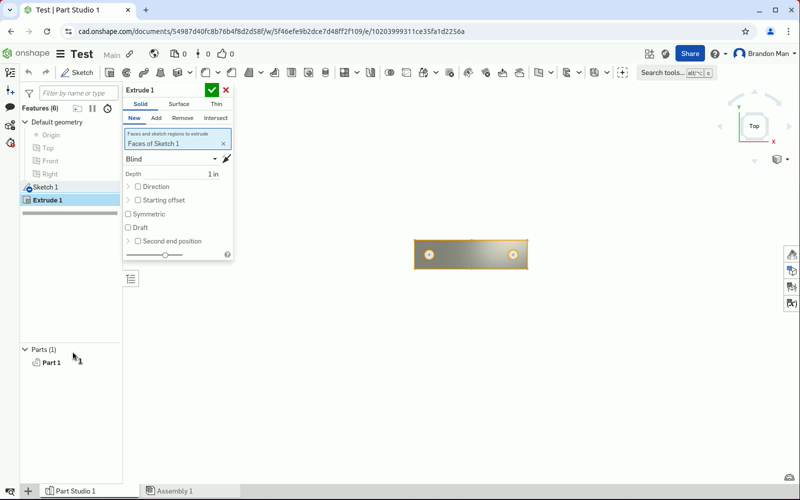
mouse_move(143, 106)
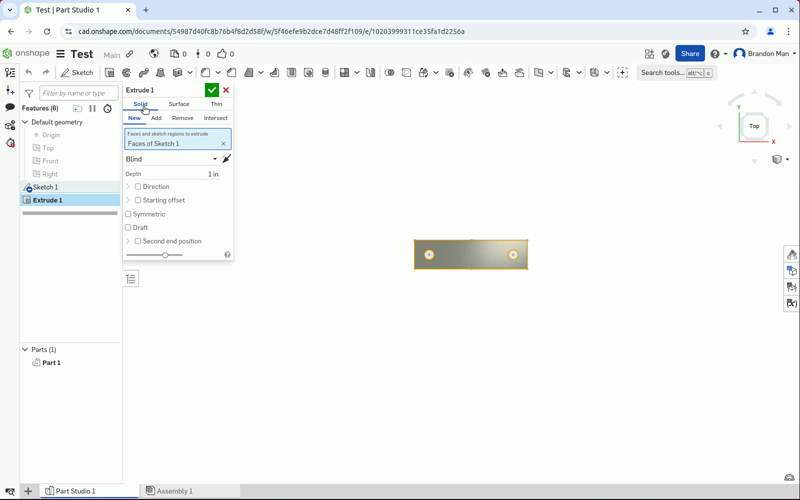
click(143, 106)
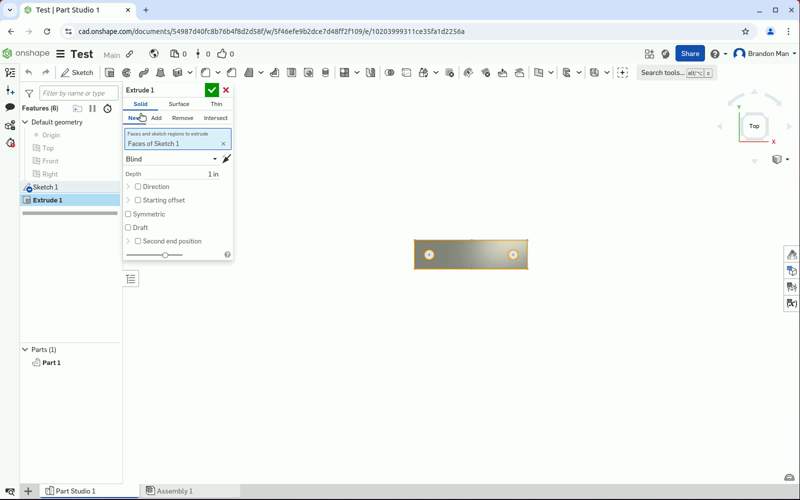
mouse_move(137, 120)
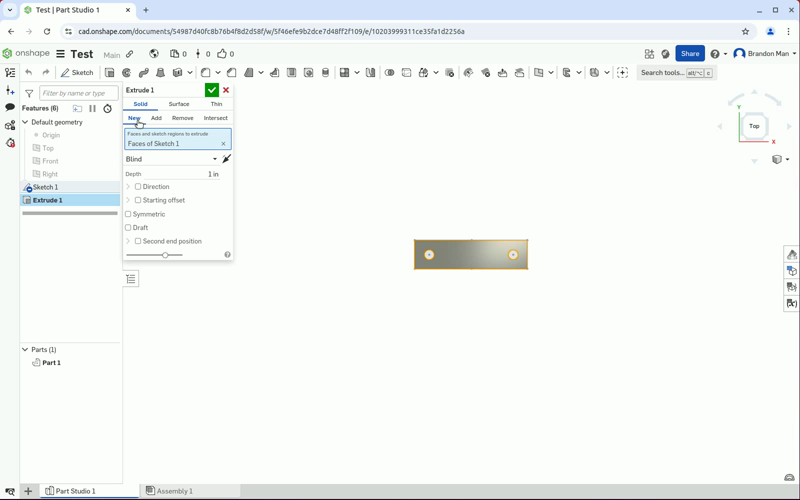
click(137, 120)
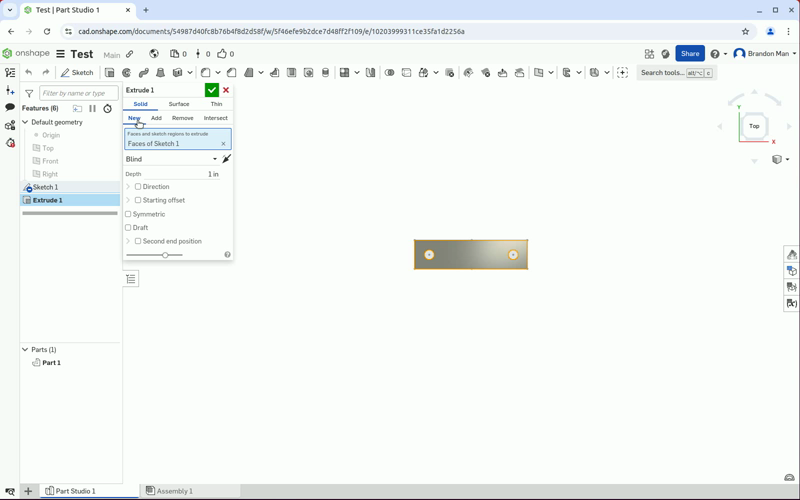
key(tab, 4)
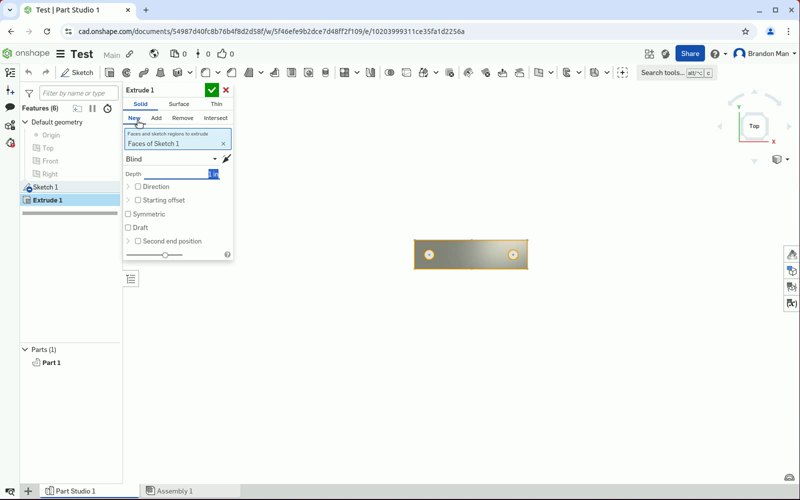
text(1.685)
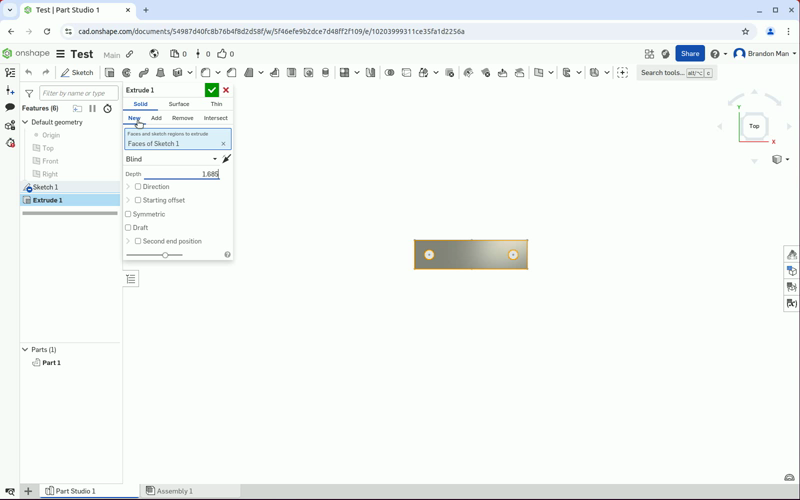
key(enter)
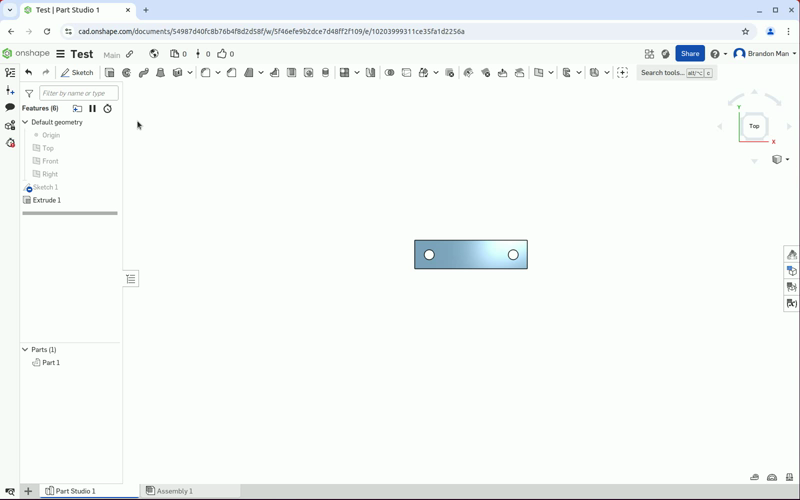
key(shift+h)
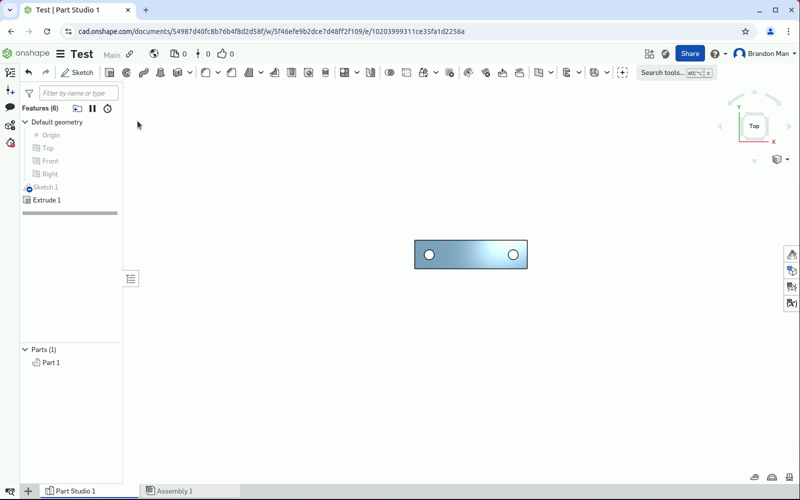
key(shift+h)
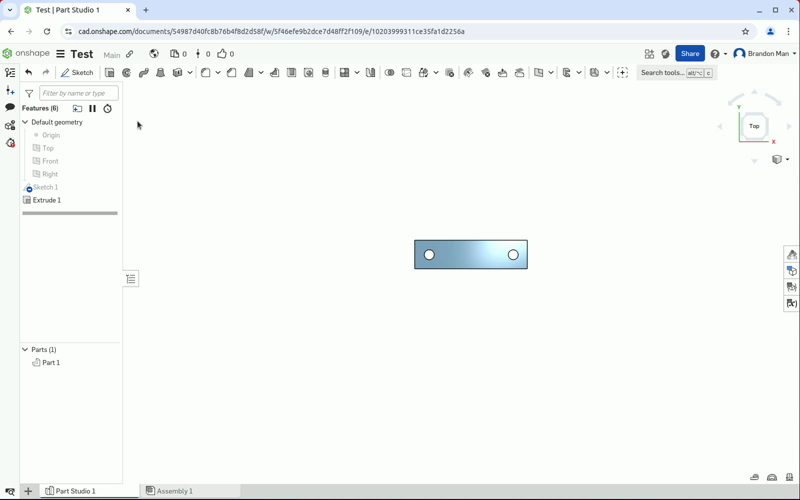
mouse_move(73, 189)
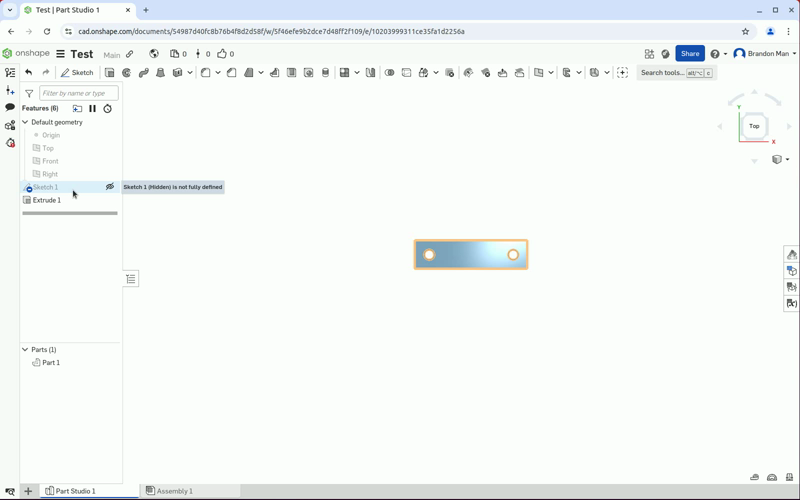
click(73, 189)
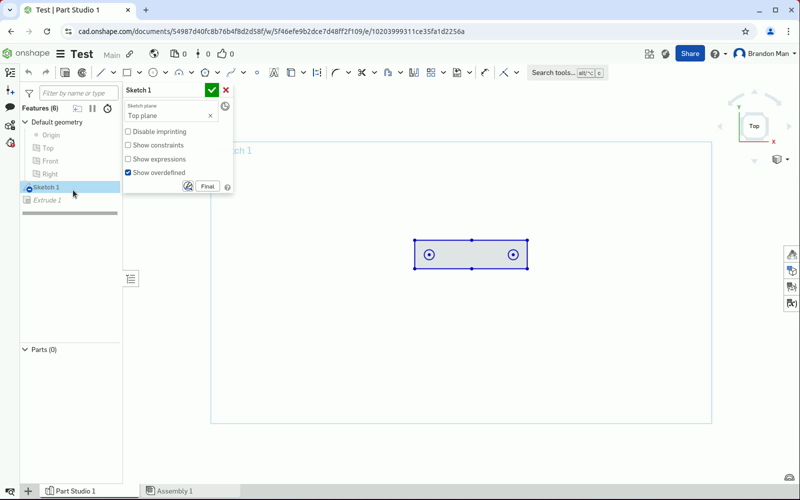
mouse_move(229, 92)
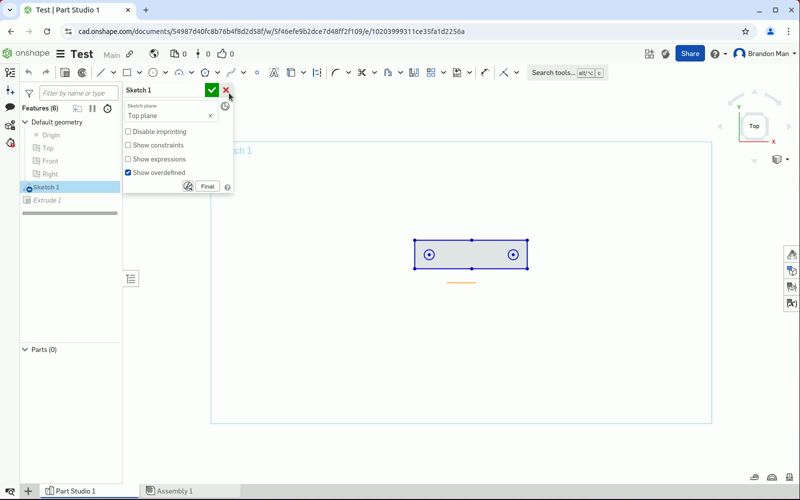
click(229, 92)
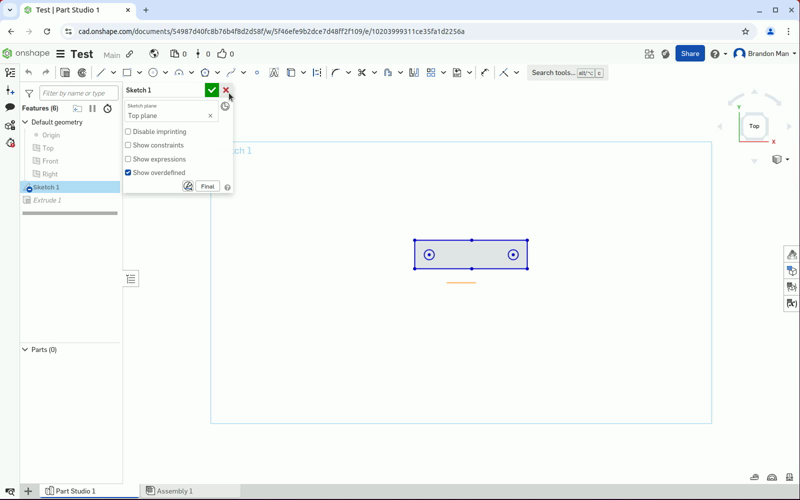
key(shift+s)
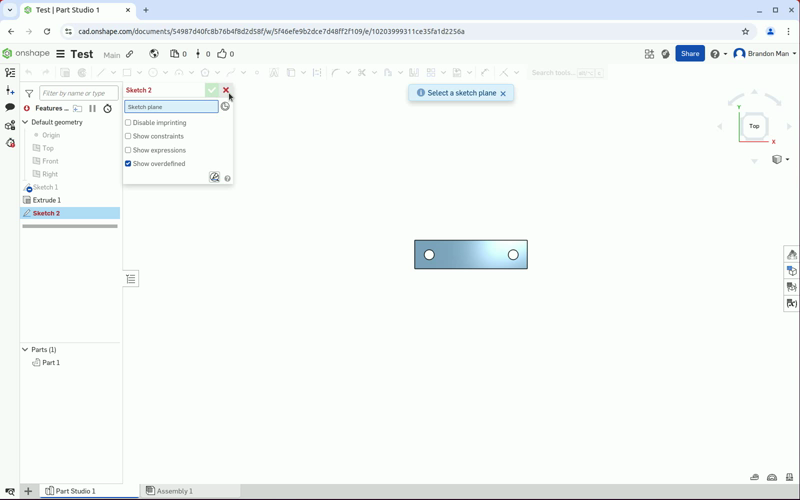
mouse_move(73, 150)
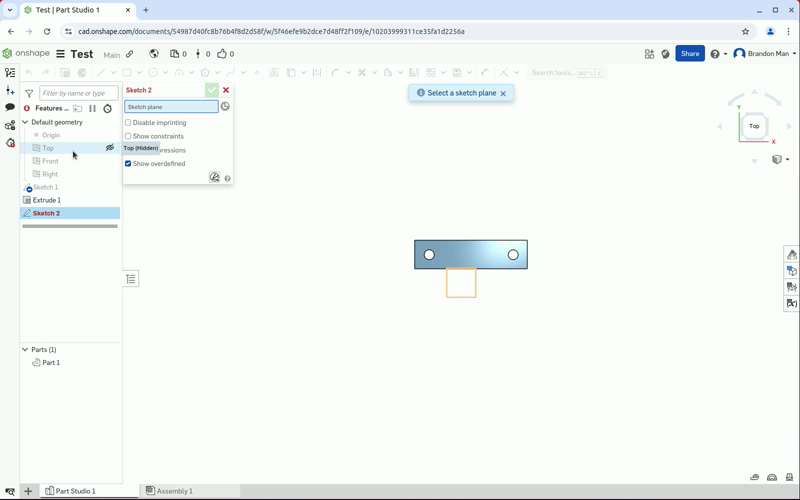
click(73, 150)
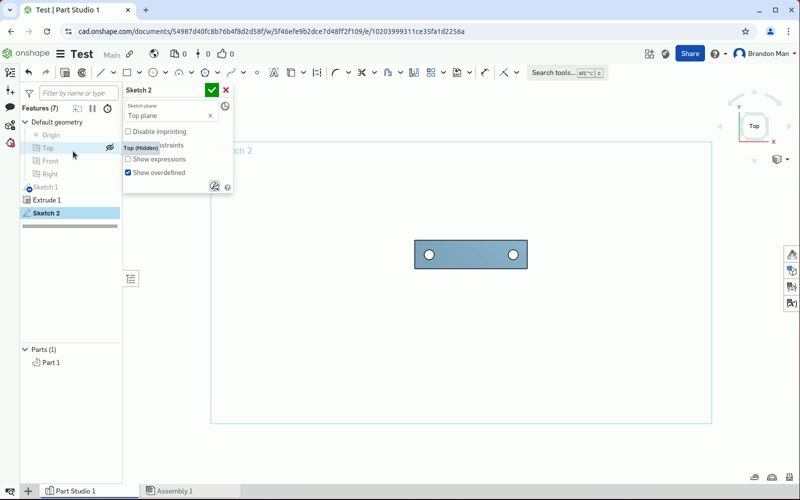
mouse_move(73, 352)
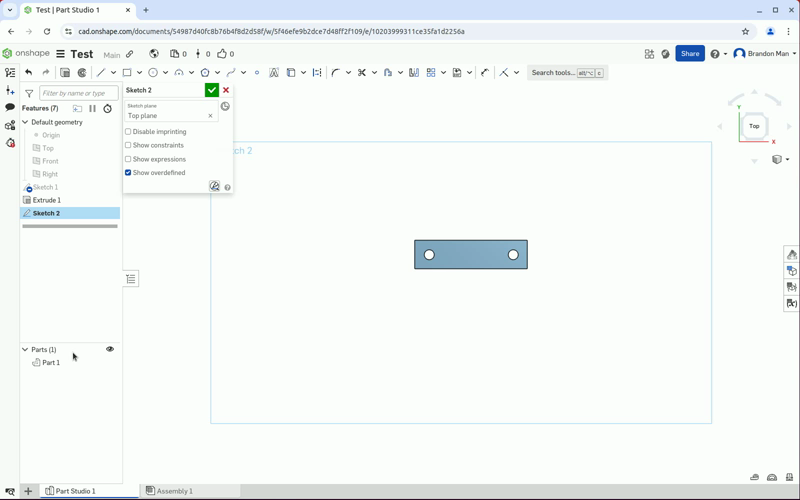
key(y)
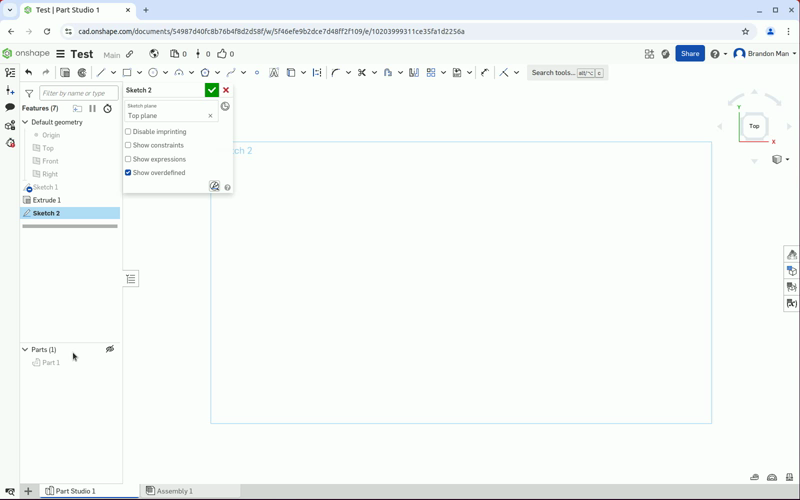
key(c)
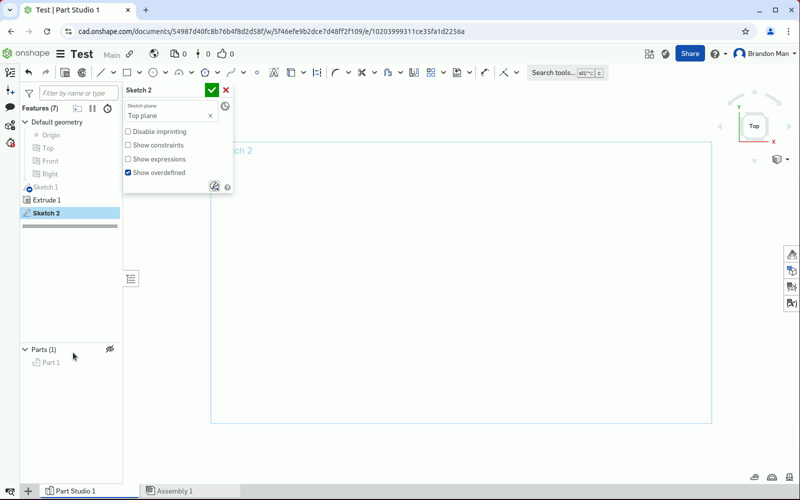
key_down(shift)
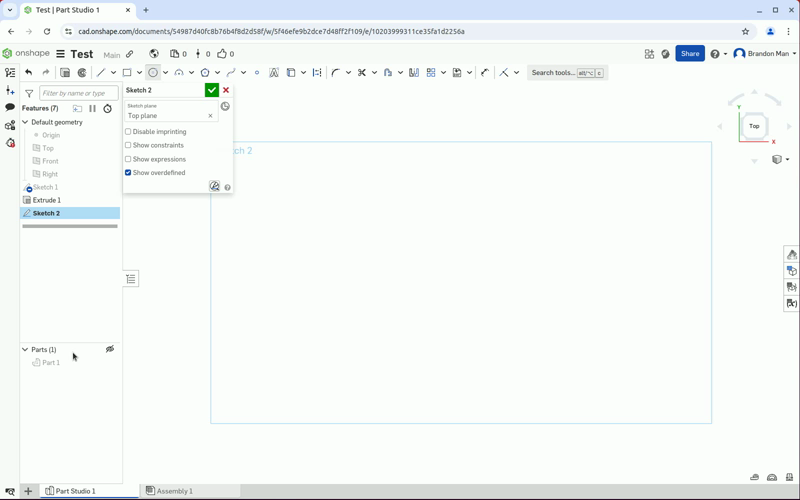
mouse_move(515, 254)
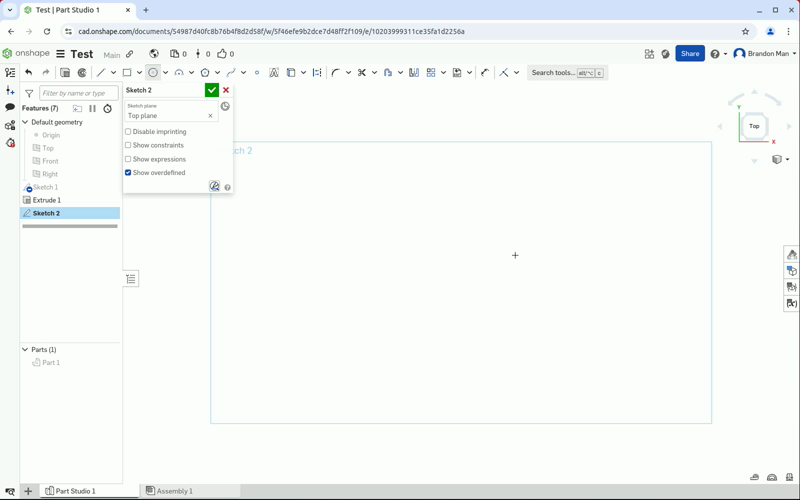
click(515, 254)
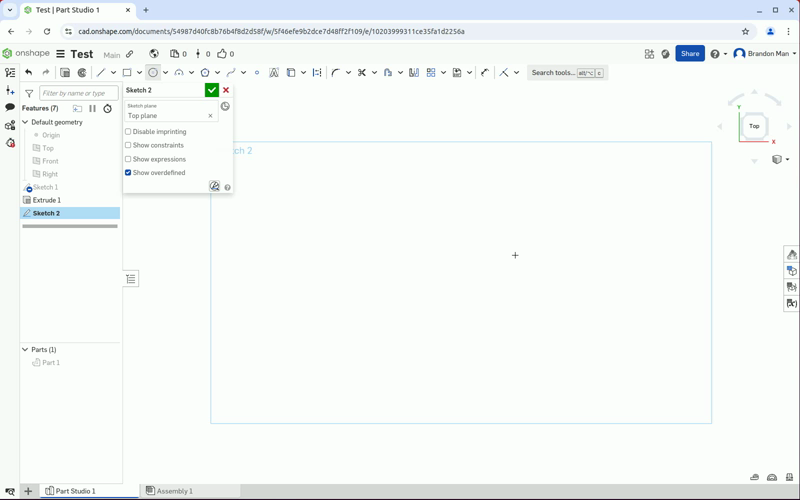
key_up(shift)
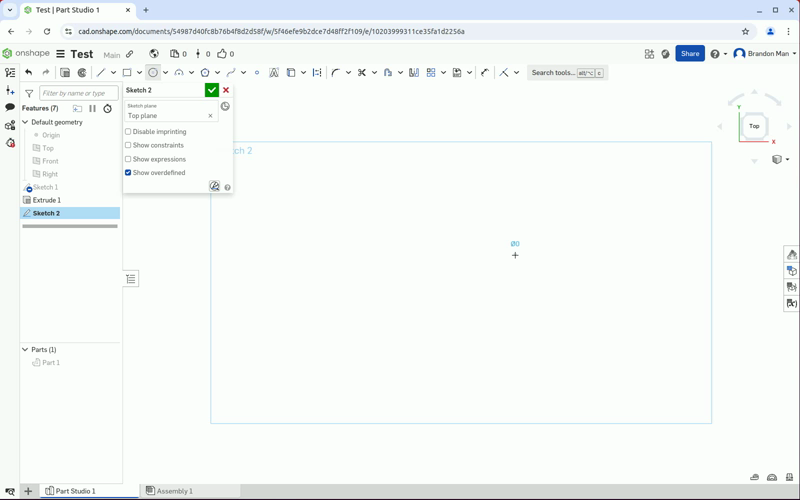
mouse_move(520, 254)
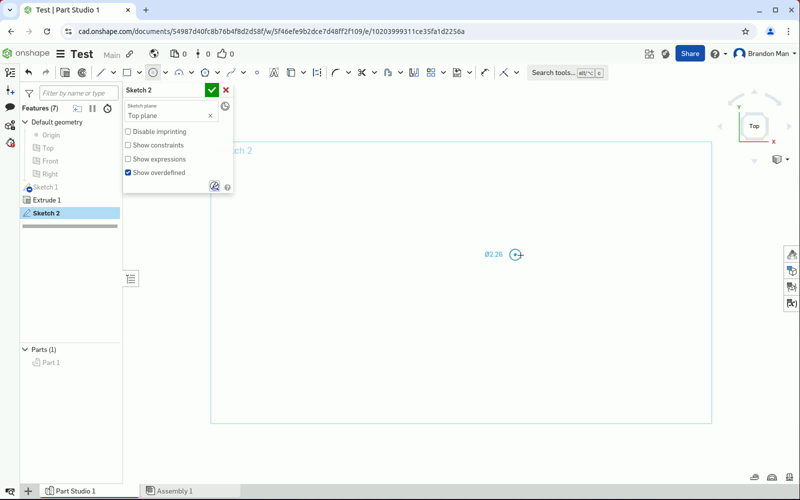
click(520, 254)
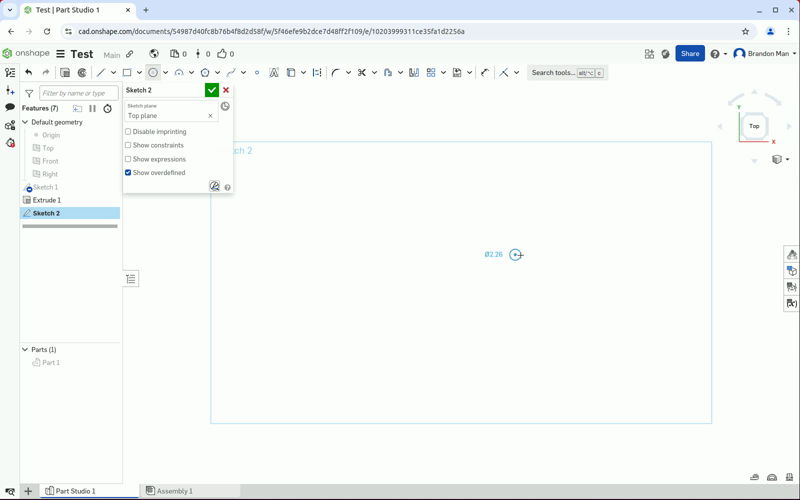
key(esc)
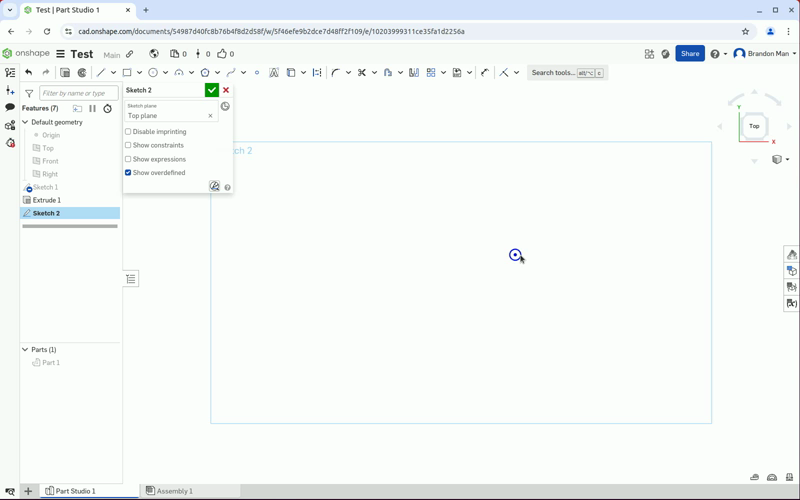
mouse_move(511, 254)
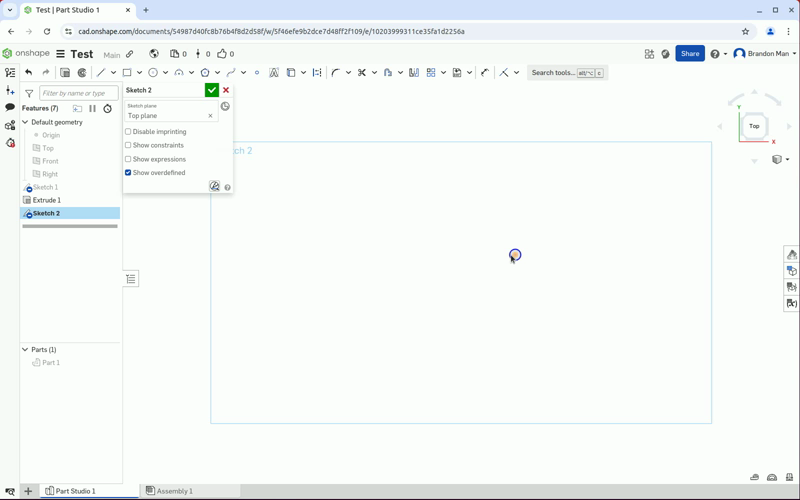
scroll(6)
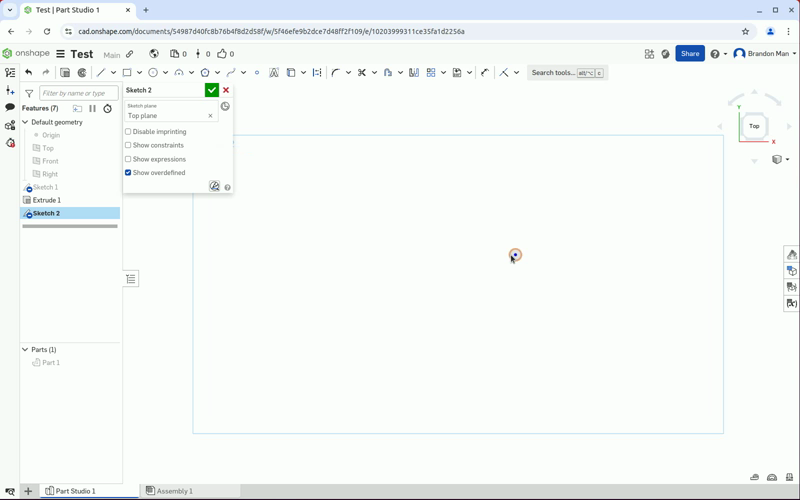
scroll(6)
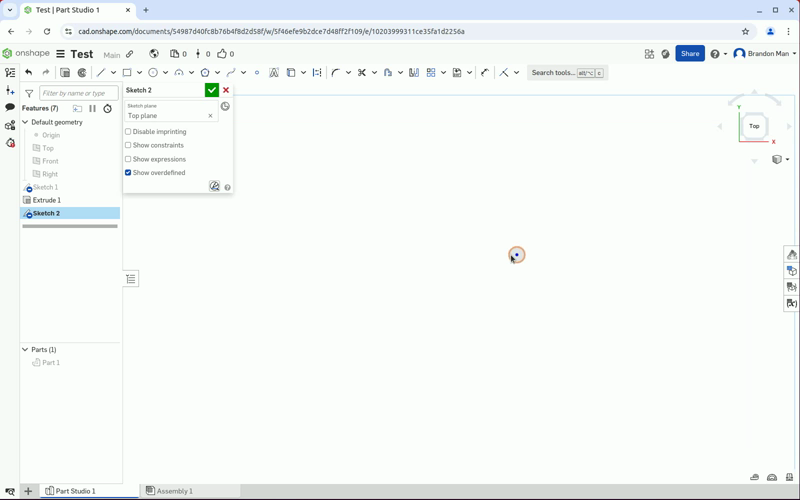
scroll(6)
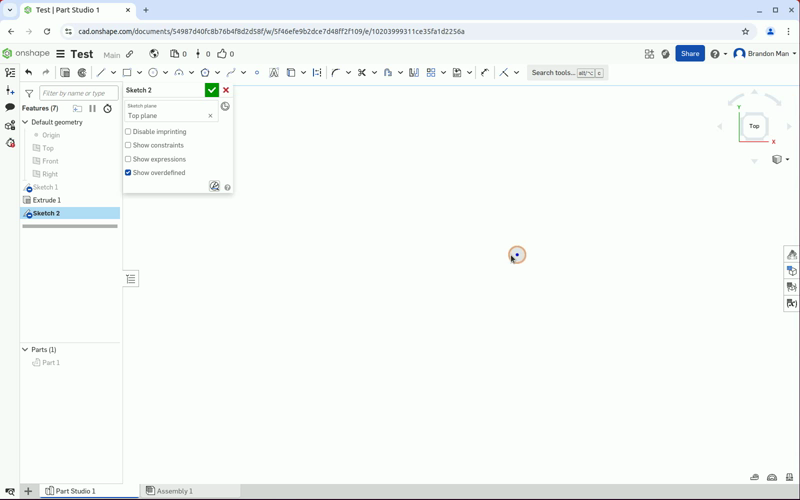
scroll(6)
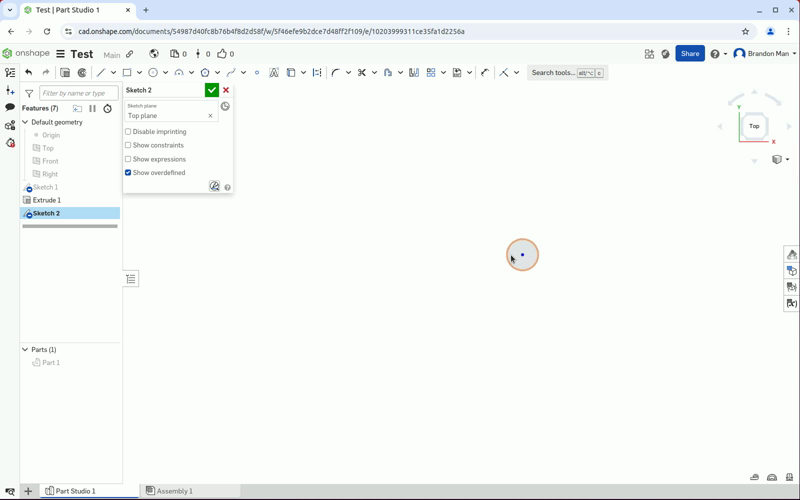
scroll(6)
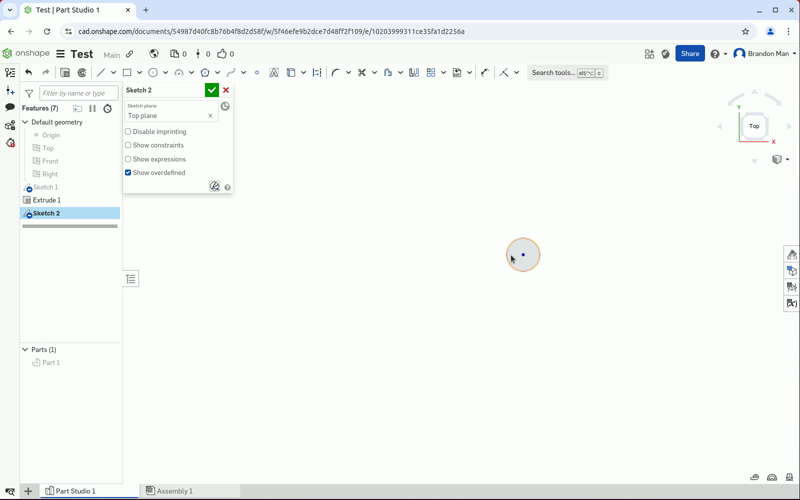
scroll(6)
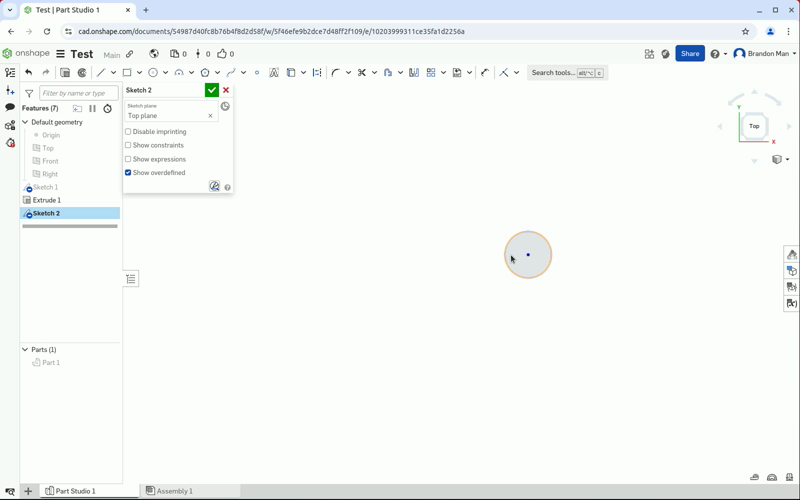
scroll(6)
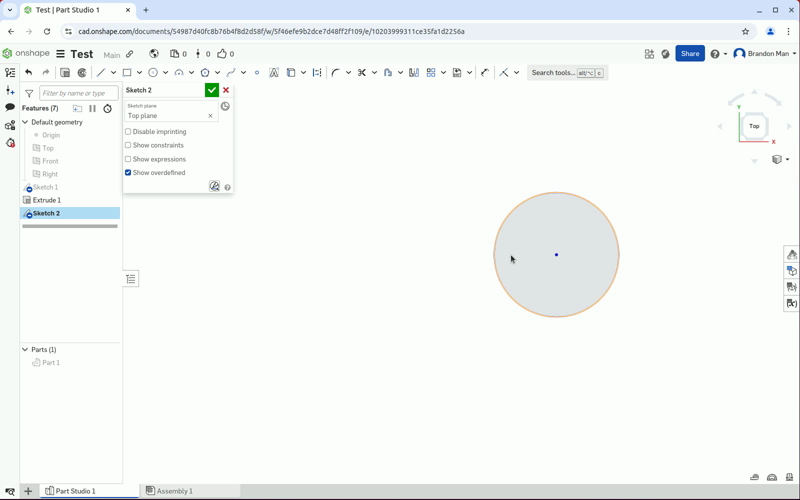
click(511, 254)
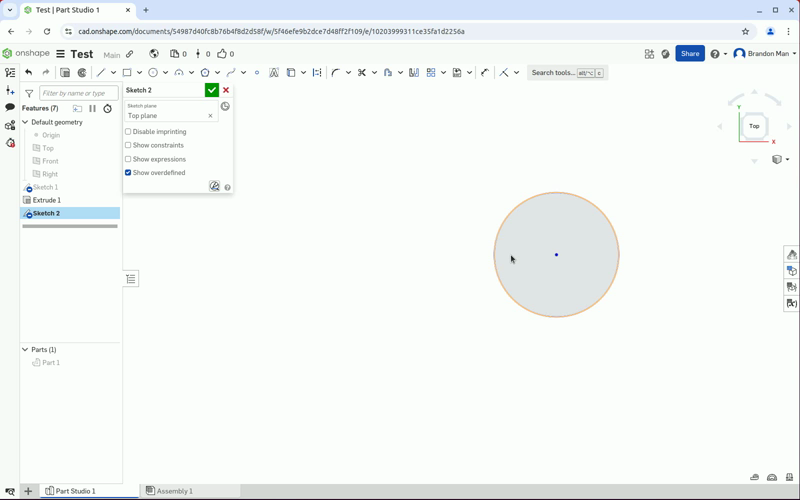
scroll(-6)
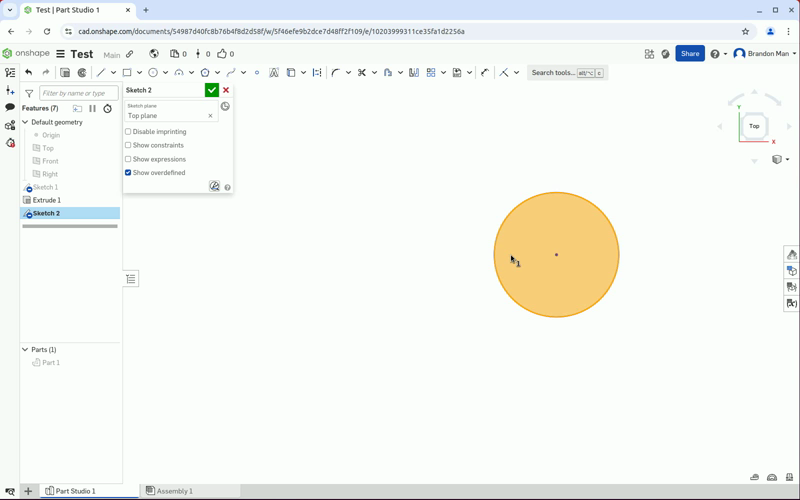
scroll(-6)
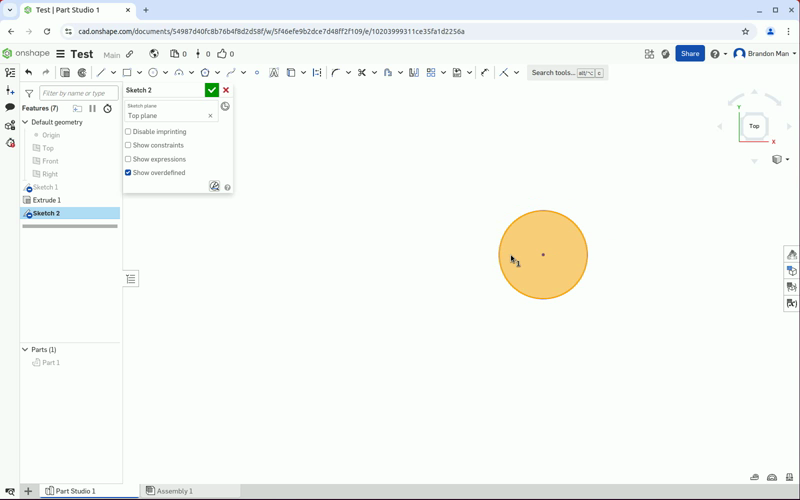
scroll(-6)
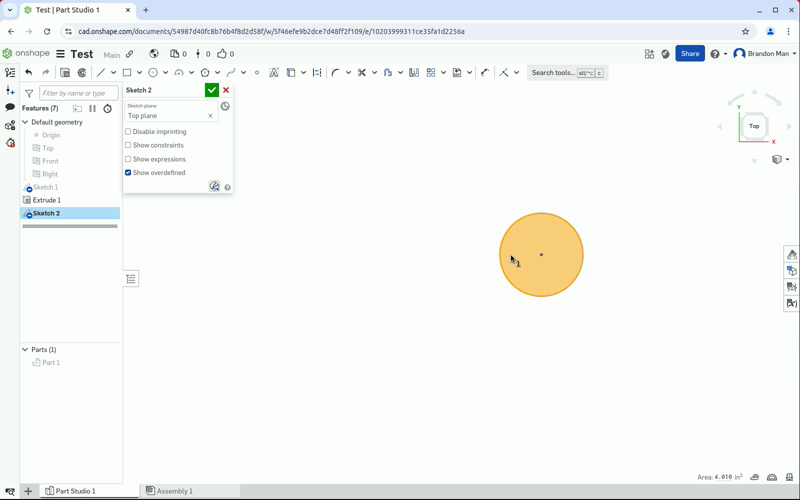
scroll(-6)
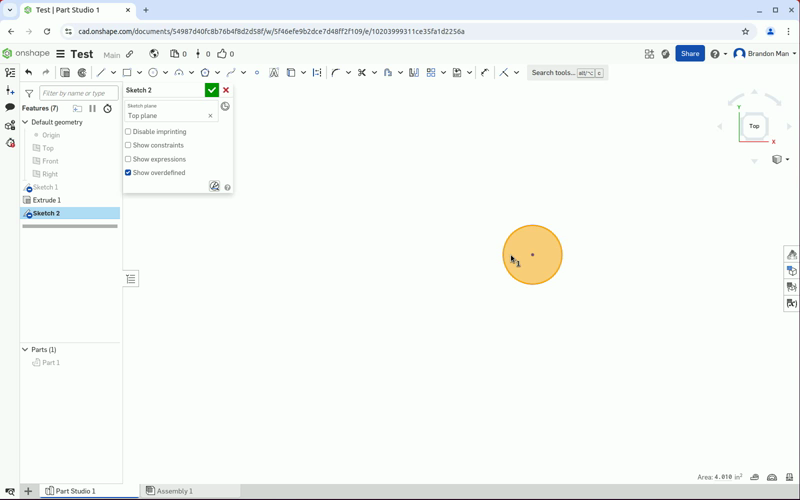
scroll(-6)
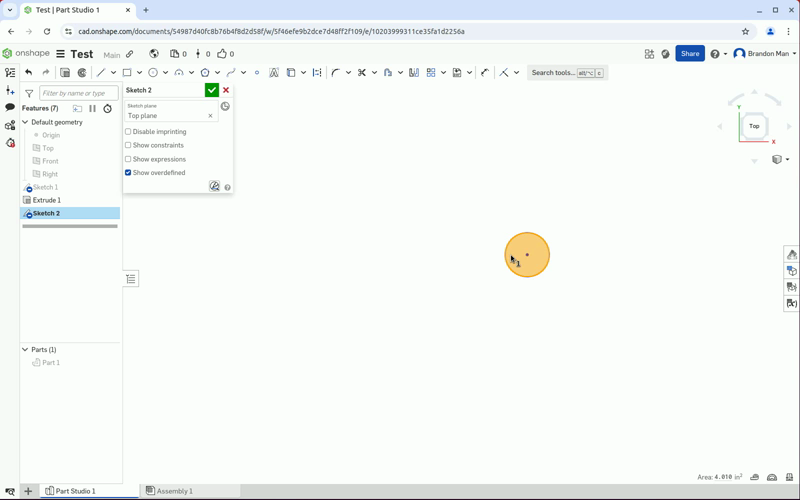
scroll(-6)
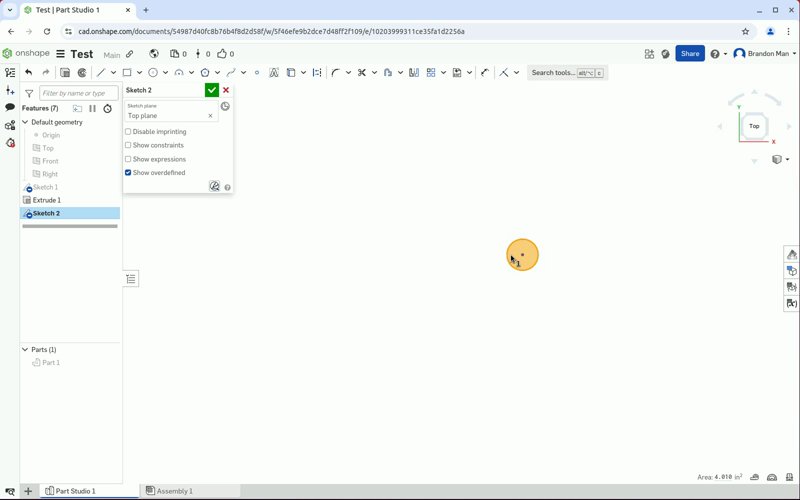
scroll(-6)
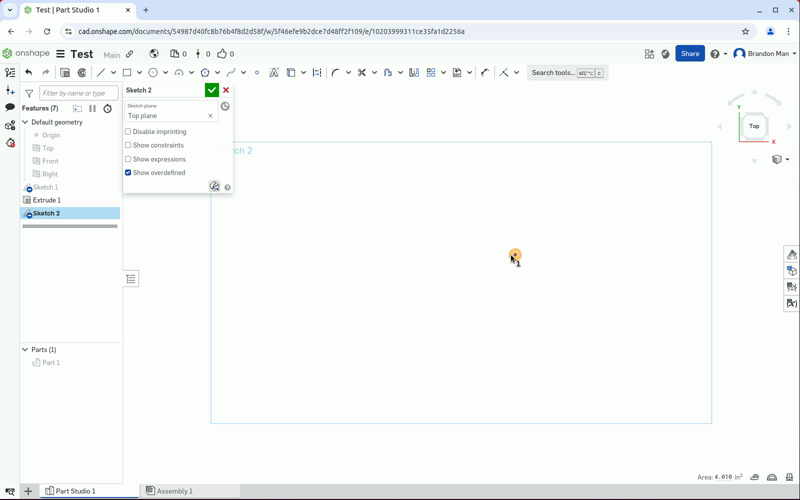
mouse_move(73, 352)
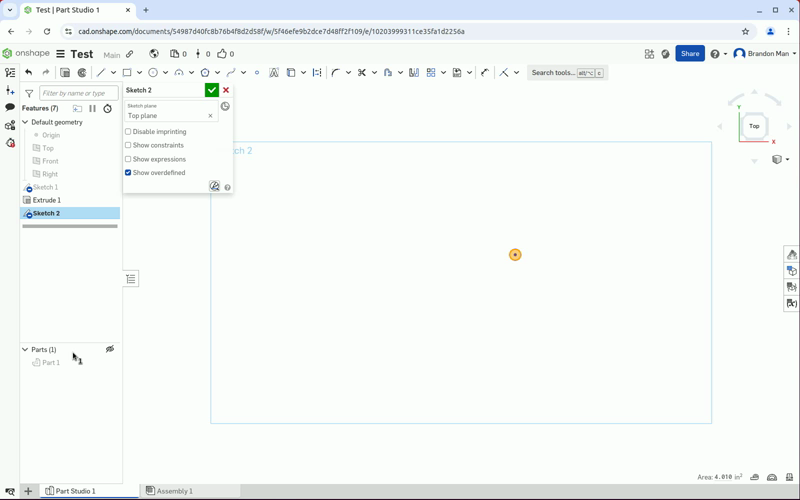
key(shift+y)
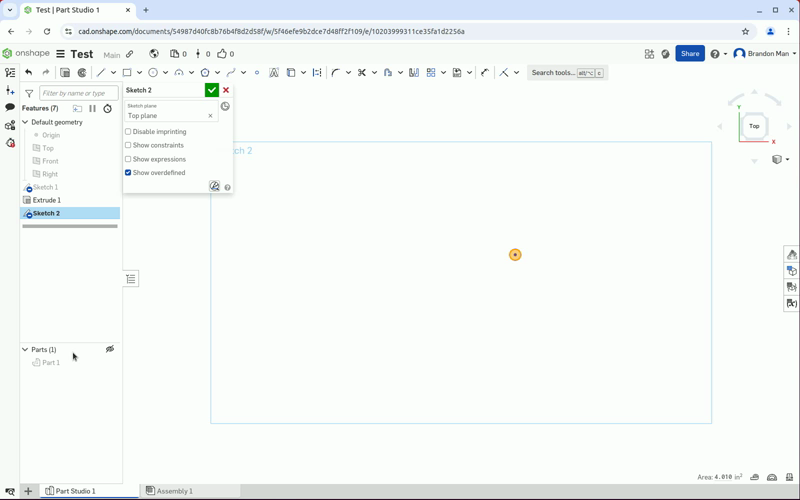
key(shift+e)
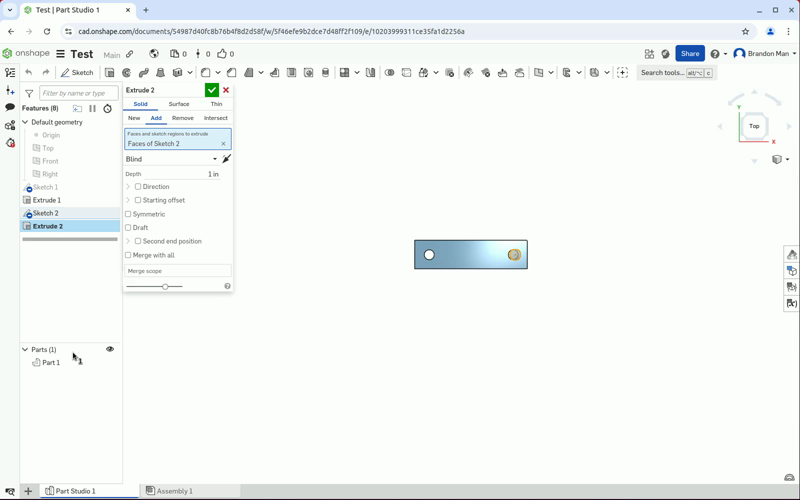
mouse_move(143, 106)
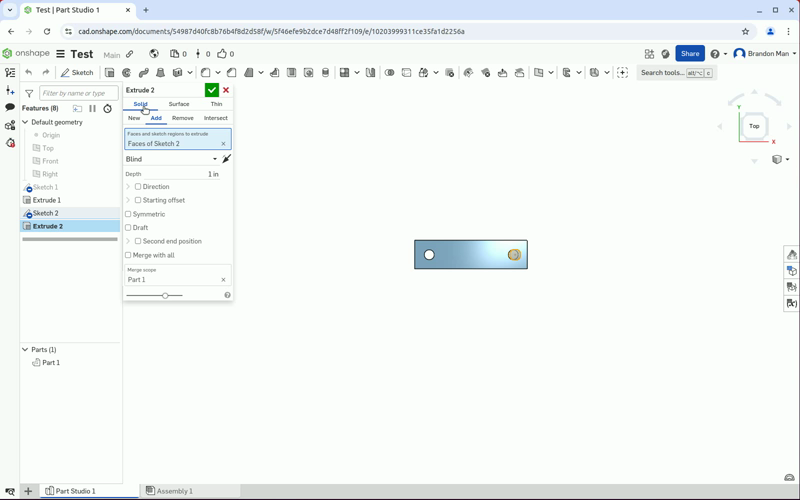
click(143, 106)
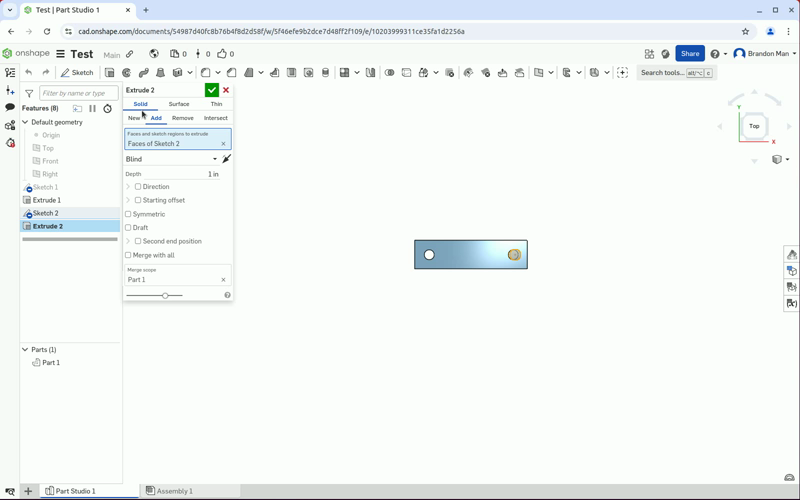
mouse_move(137, 120)
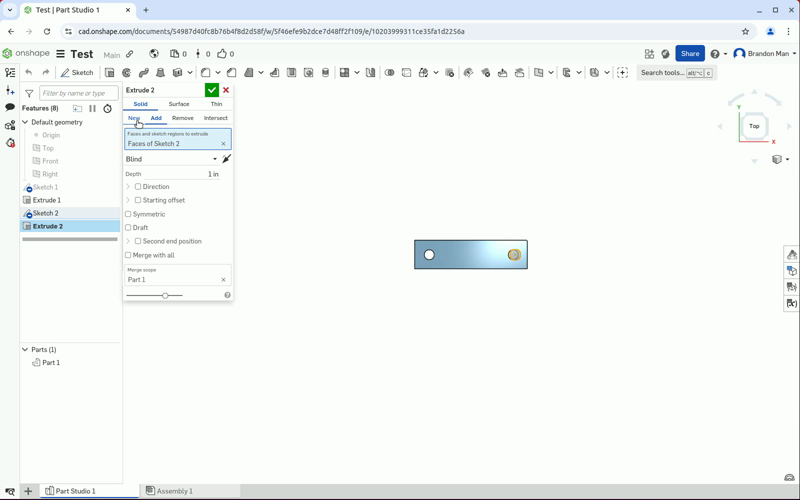
click(137, 120)
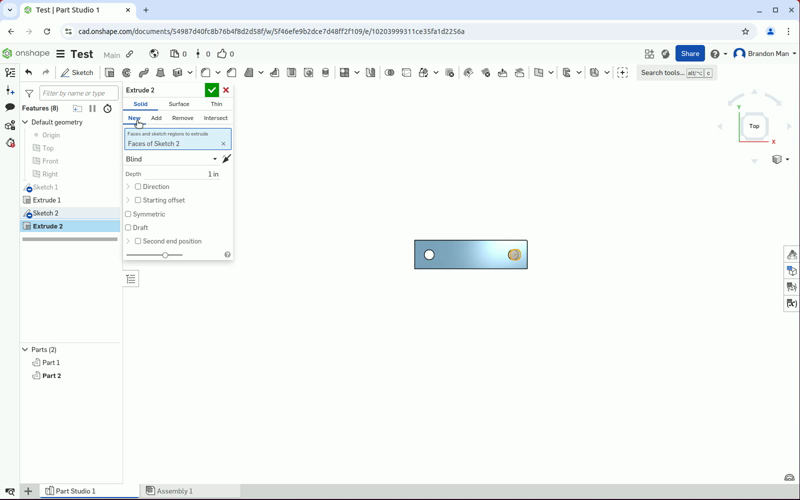
key(tab, 4)
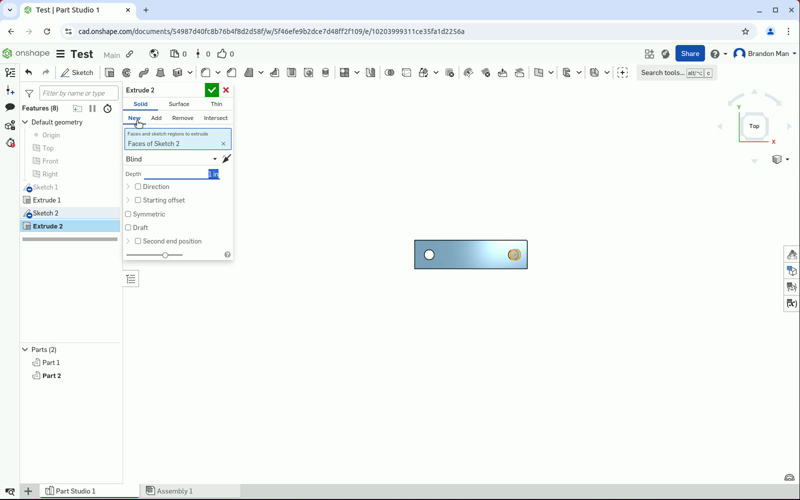
text(23.108)
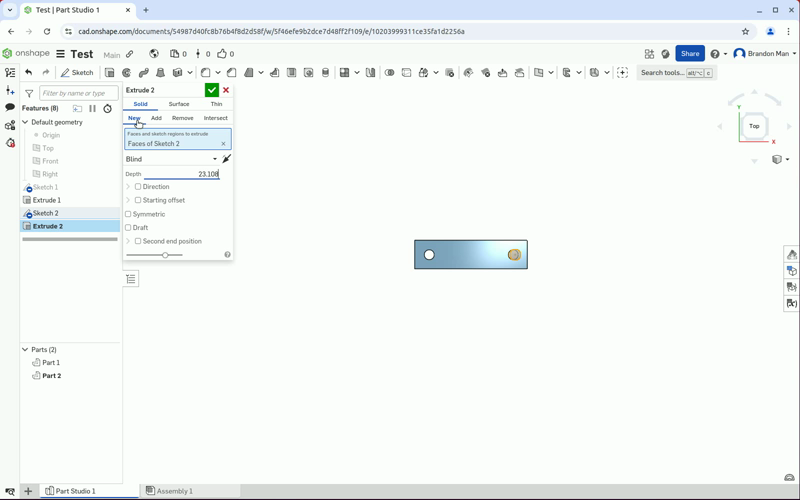
key(enter)
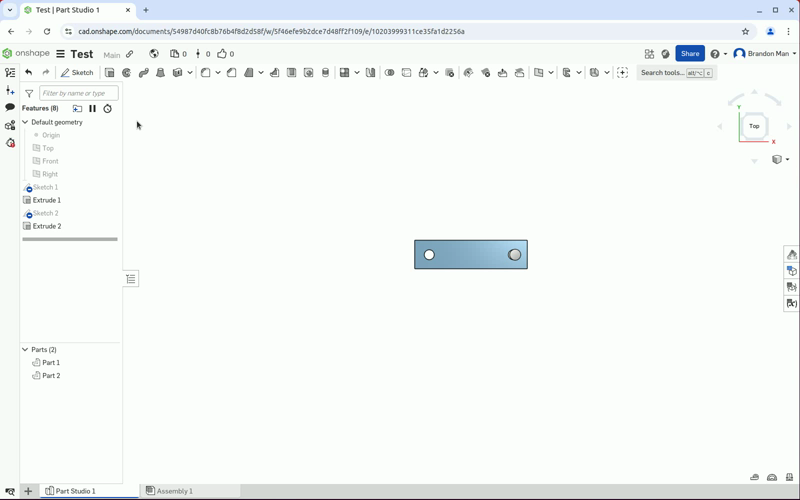
key(shift+h)
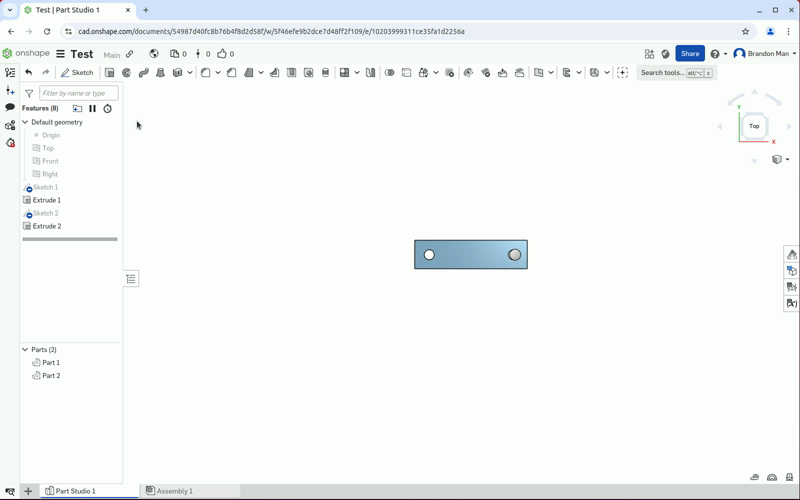
key(shift+h)
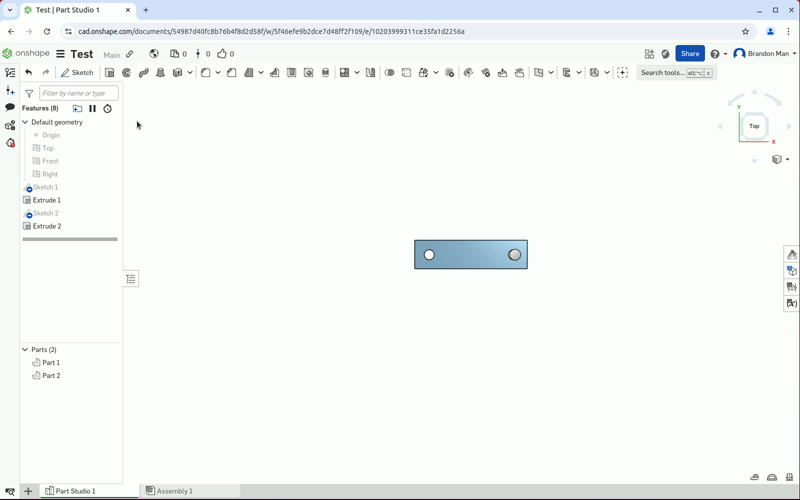
mouse_move(73, 189)
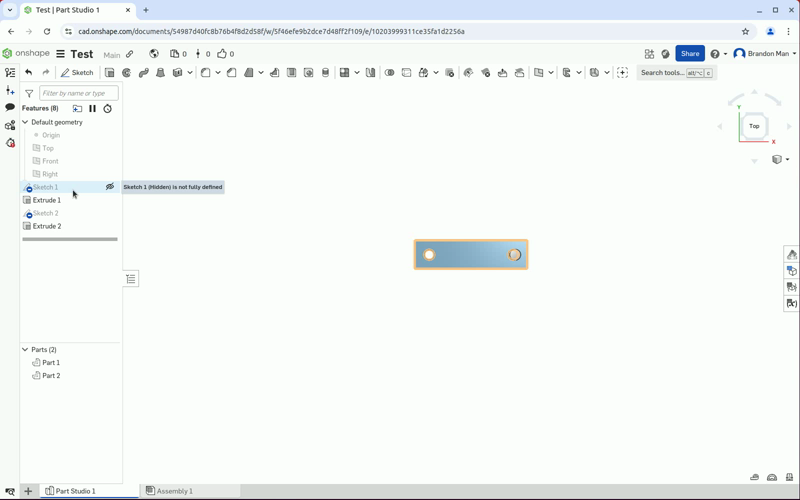
click(73, 189)
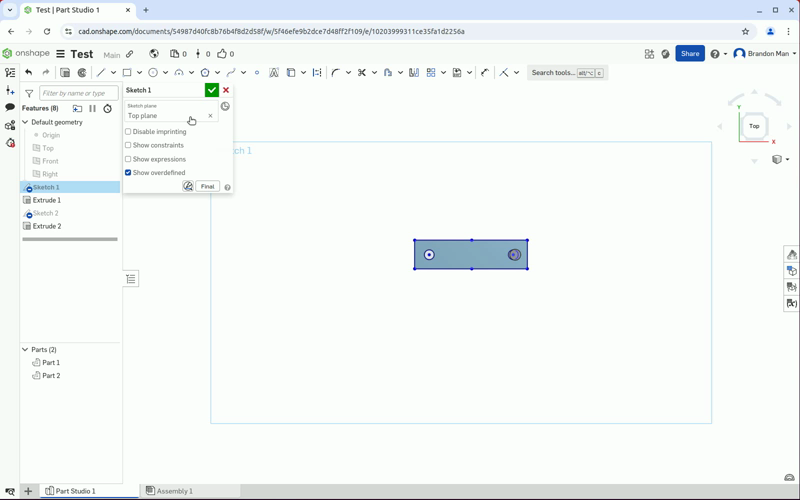
mouse_move(229, 92)
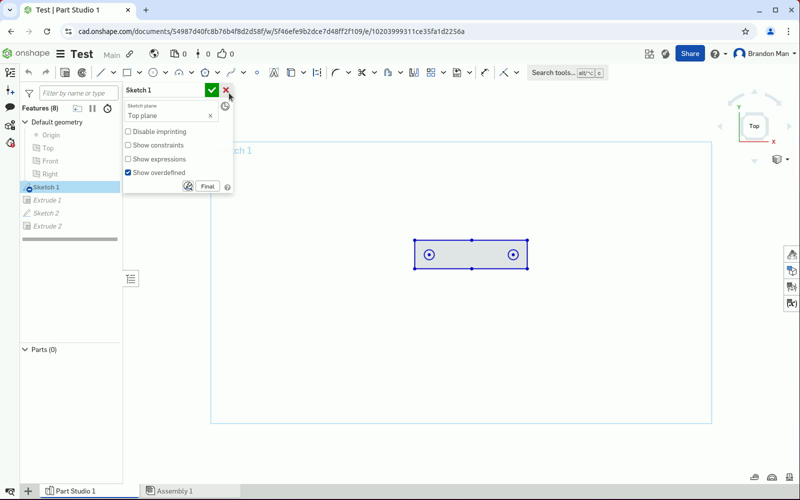
click(229, 92)
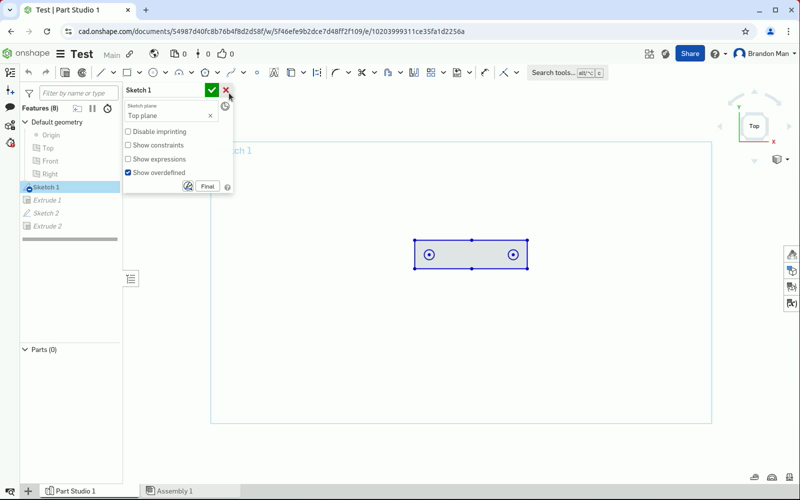
key(shift+s)
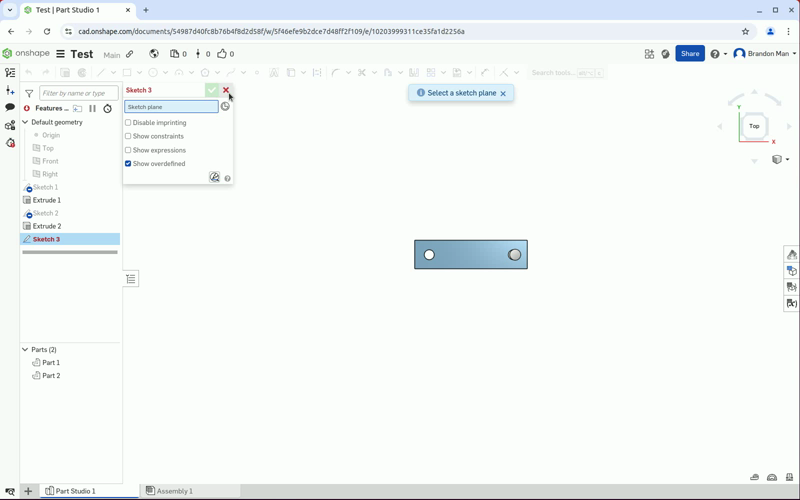
mouse_move(73, 150)
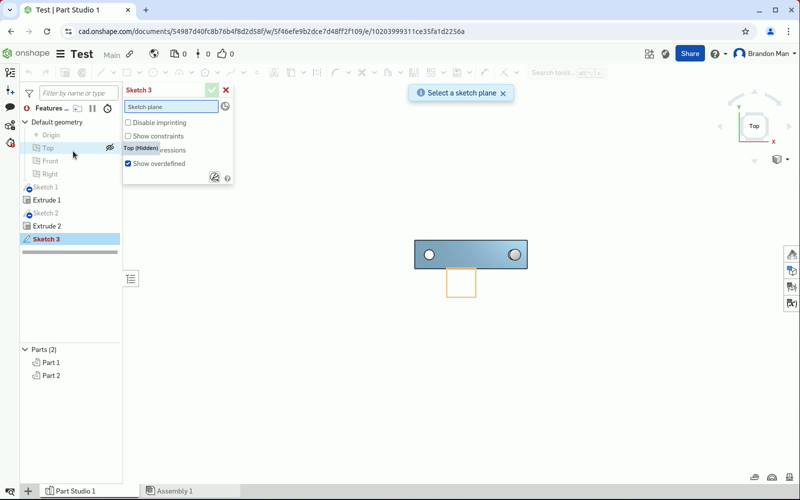
click(73, 150)
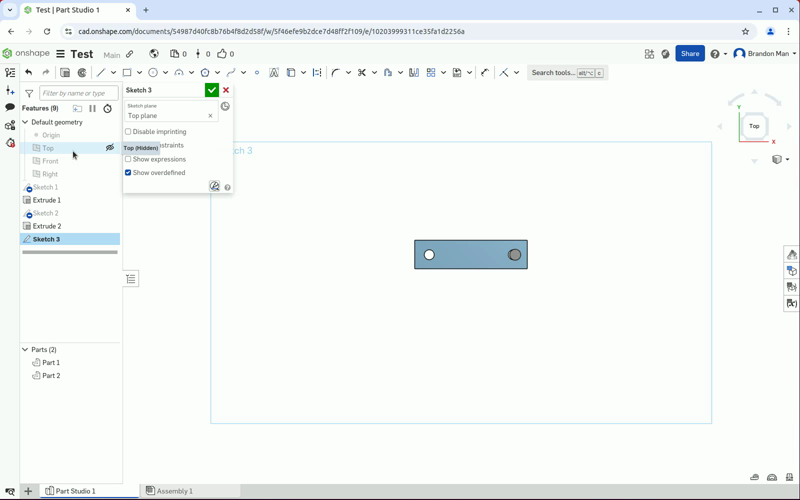
mouse_move(73, 352)
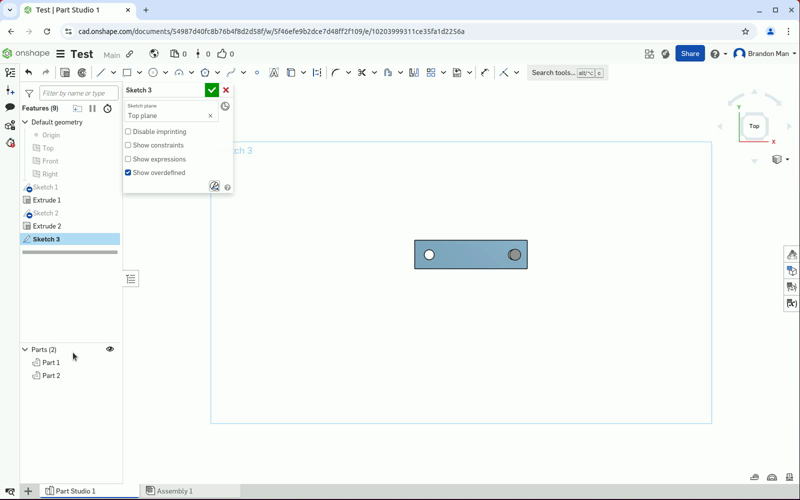
key(y)
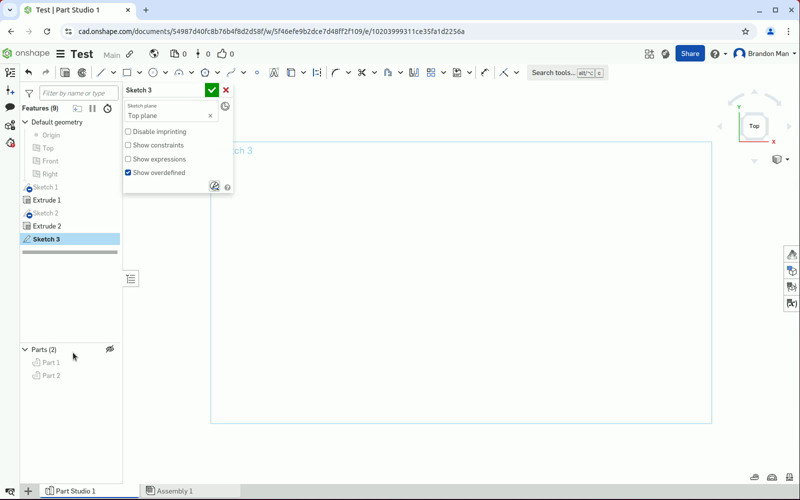
key(c)
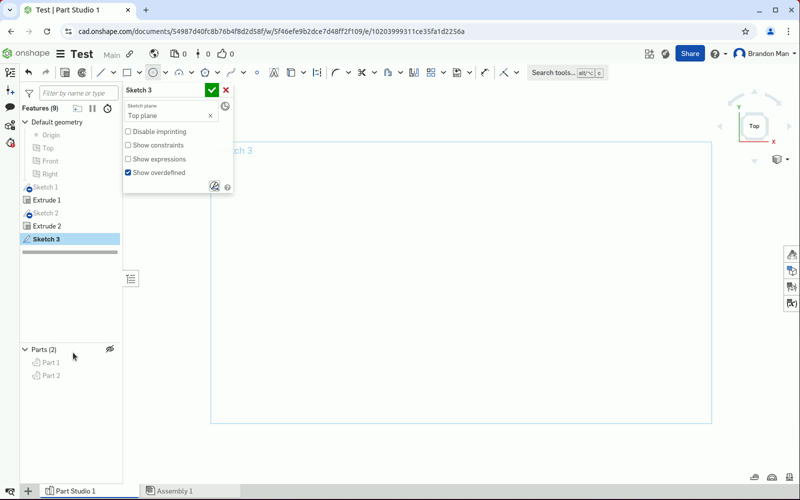
key_down(shift)
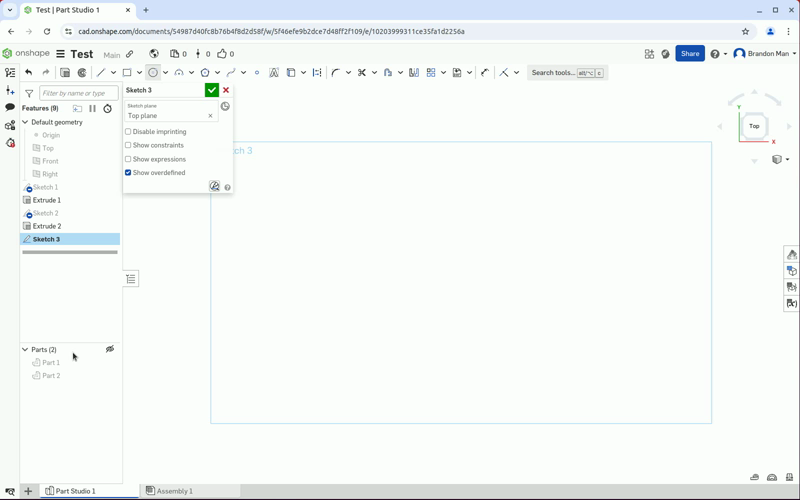
mouse_move(429, 254)
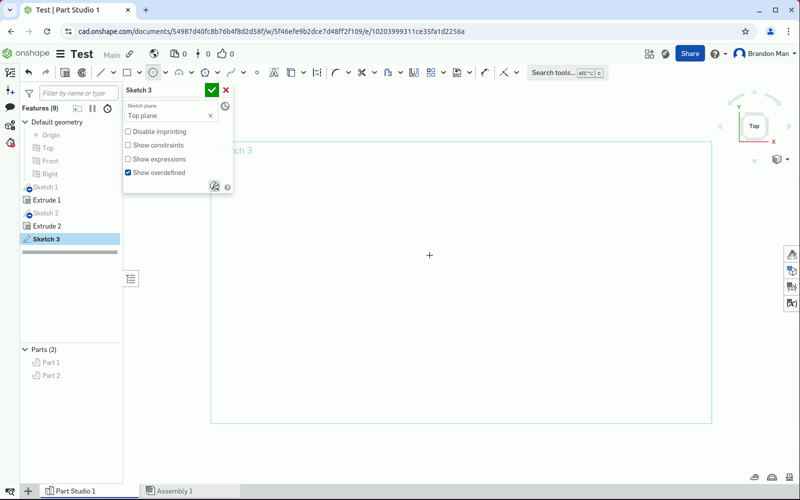
click(429, 254)
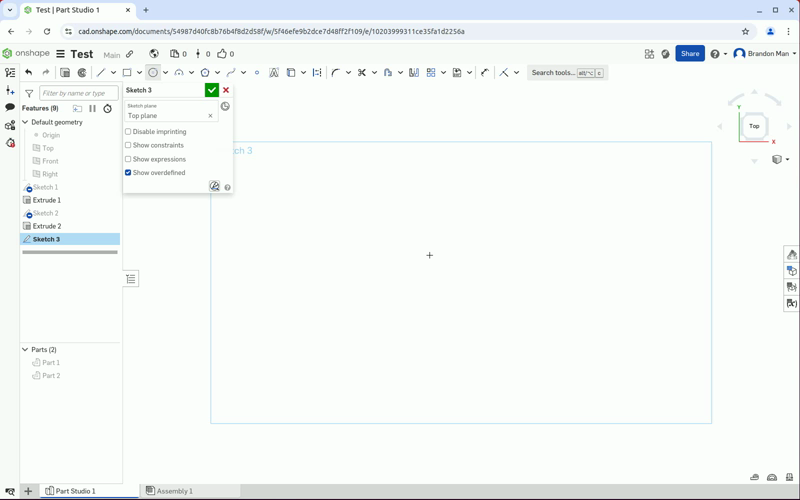
key_up(shift)
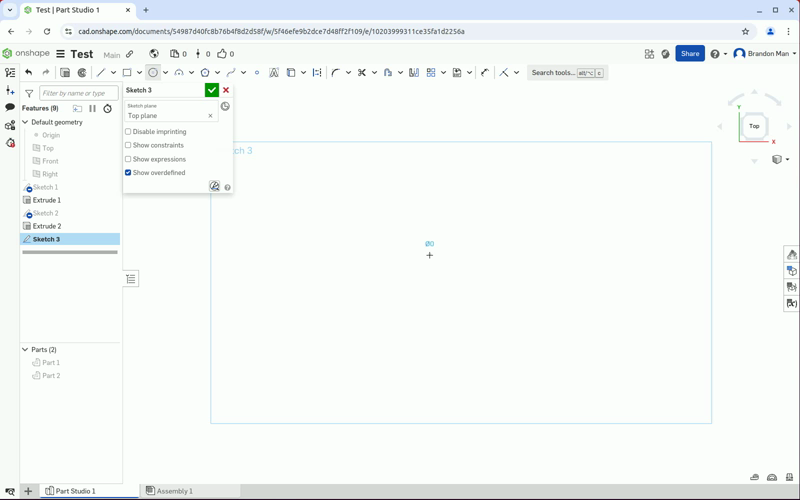
mouse_move(435, 254)
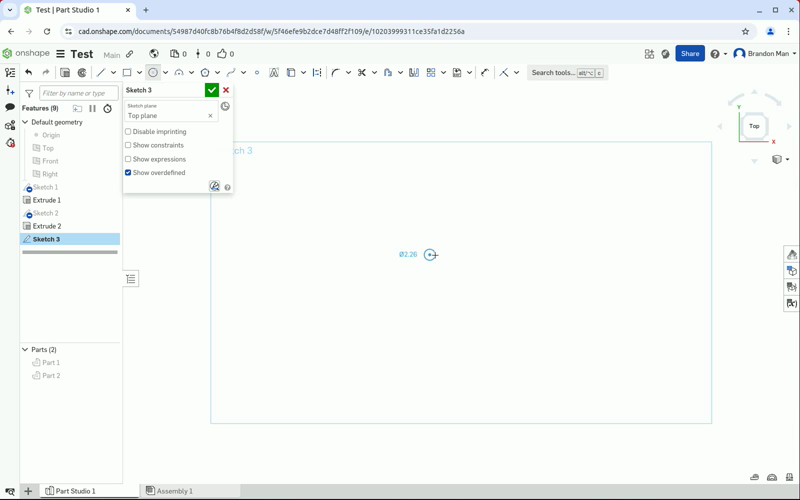
click(435, 254)
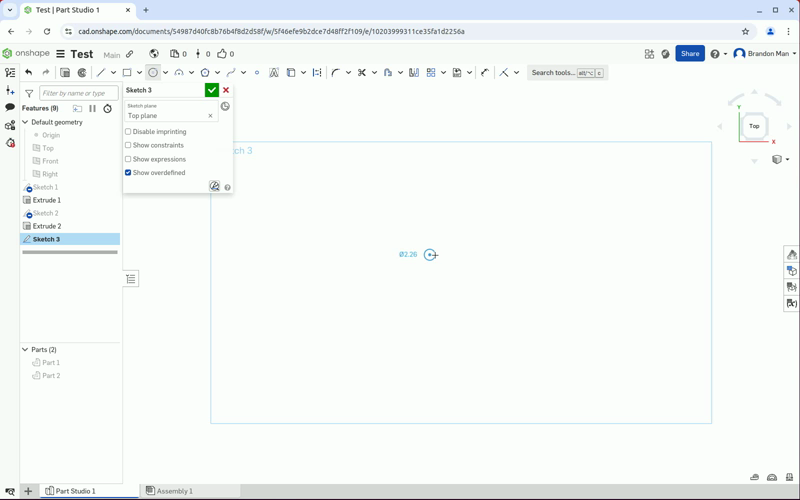
key(esc)
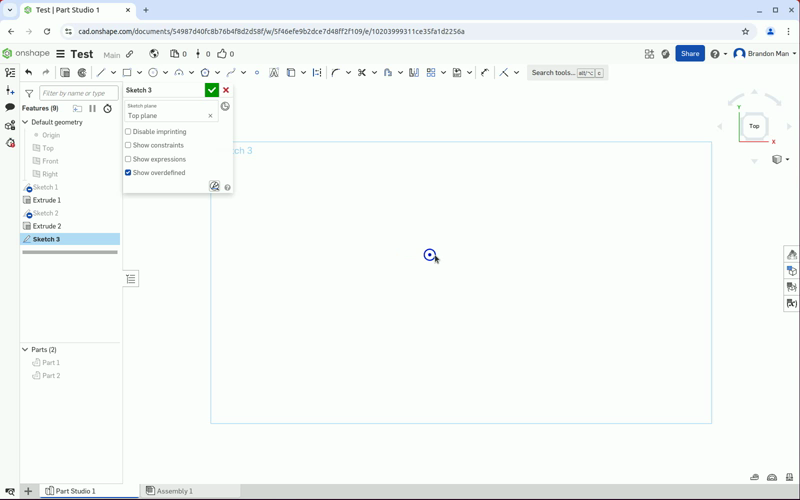
mouse_move(434, 257)
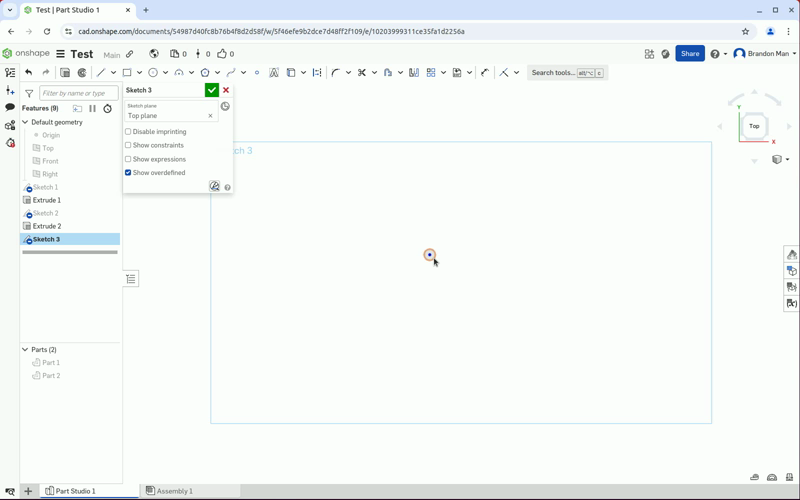
scroll(6)
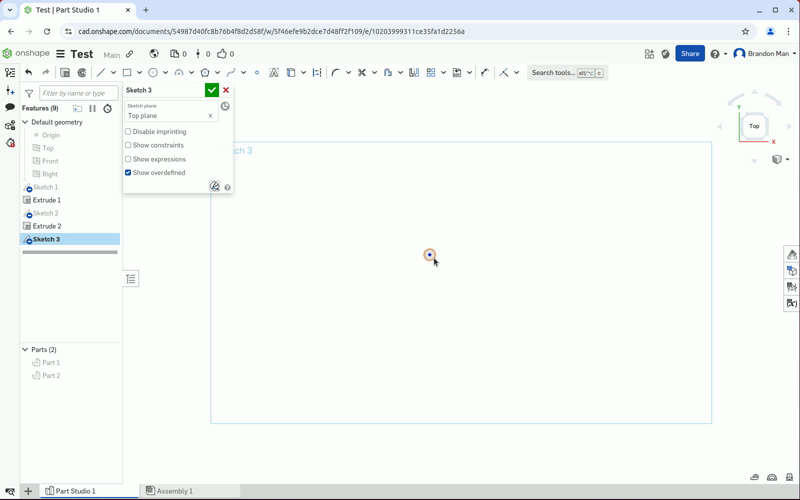
scroll(6)
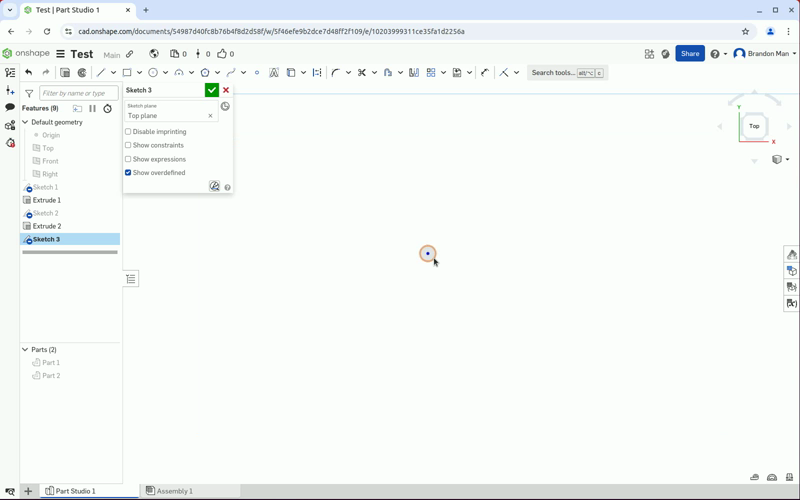
scroll(6)
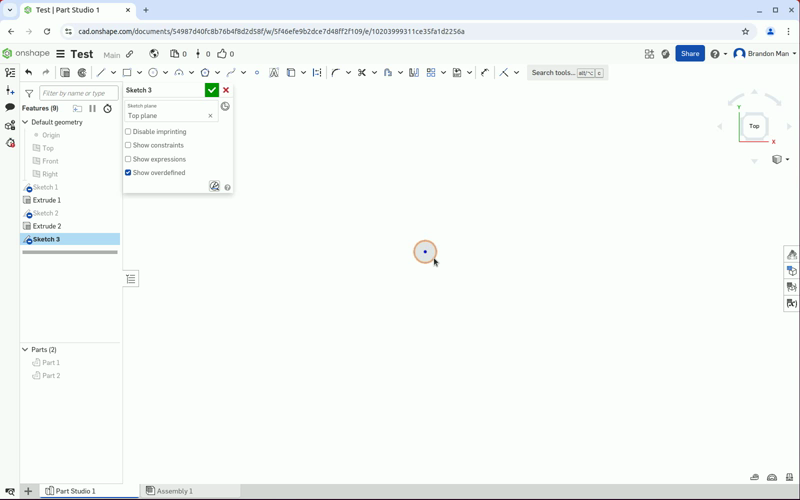
scroll(6)
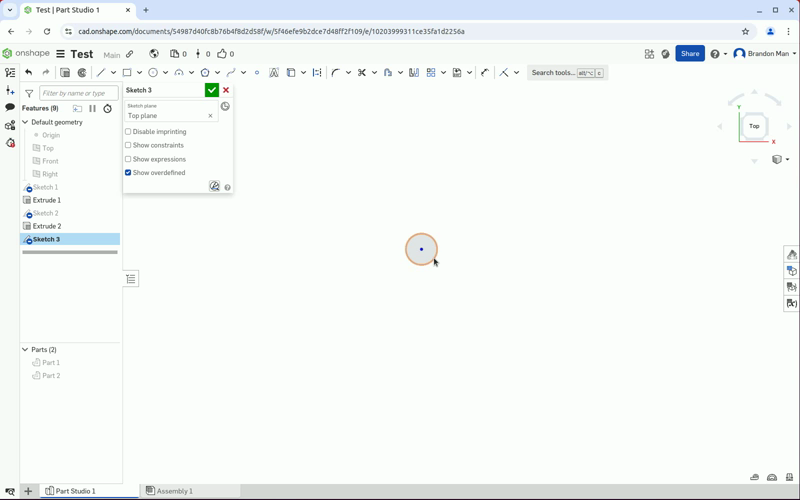
scroll(6)
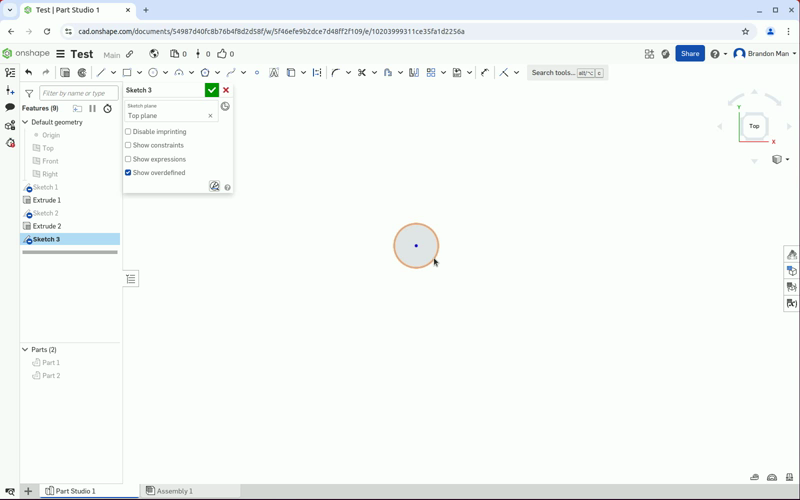
scroll(6)
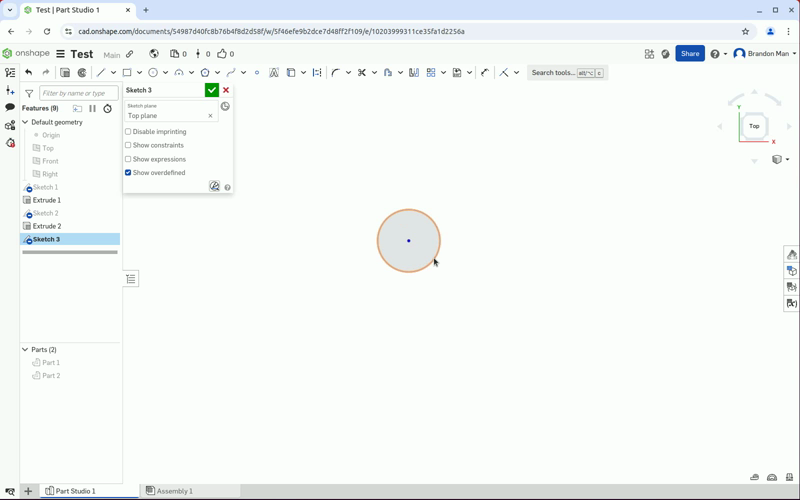
scroll(6)
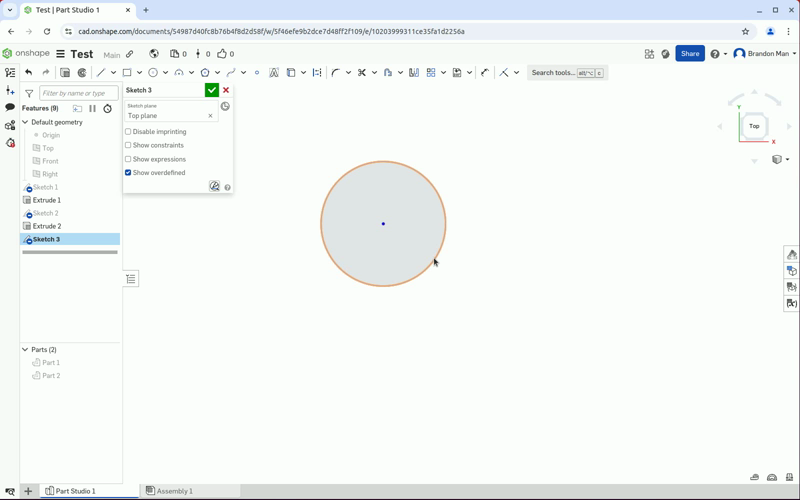
click(434, 257)
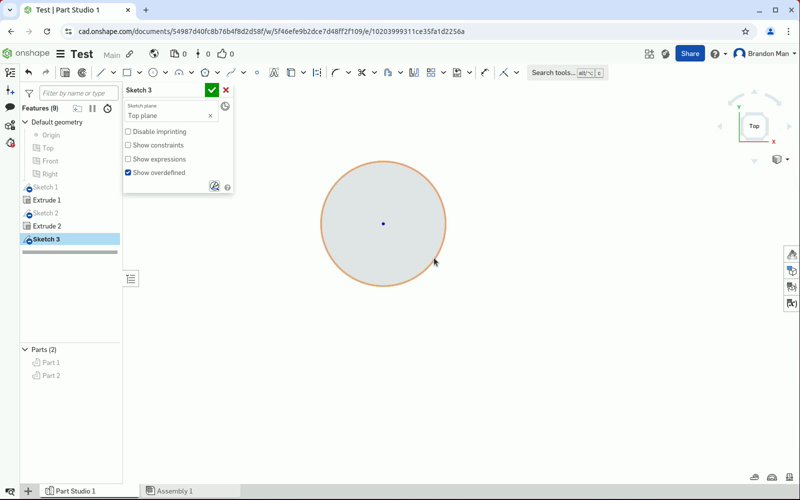
scroll(-6)
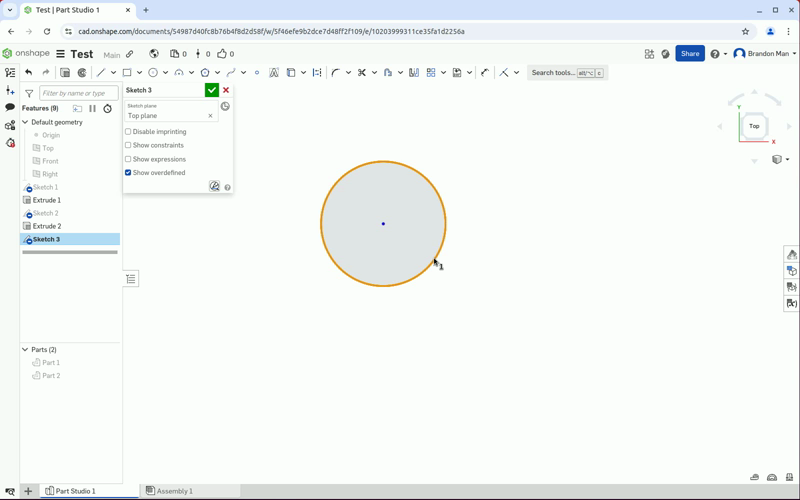
scroll(-6)
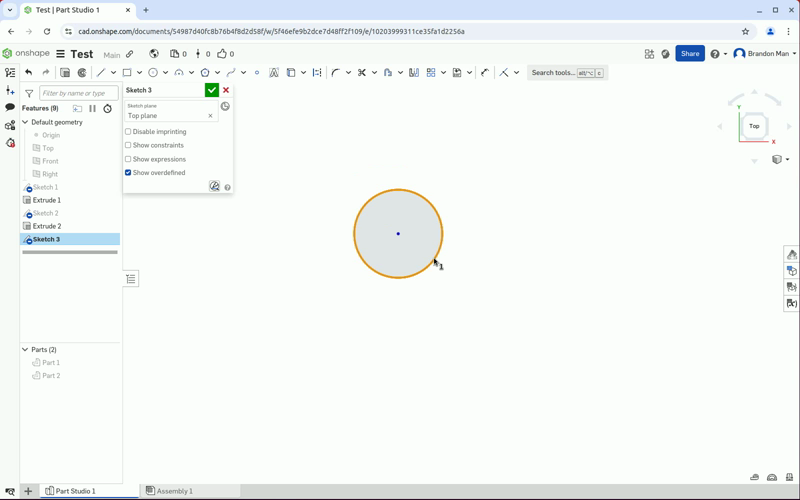
scroll(-6)
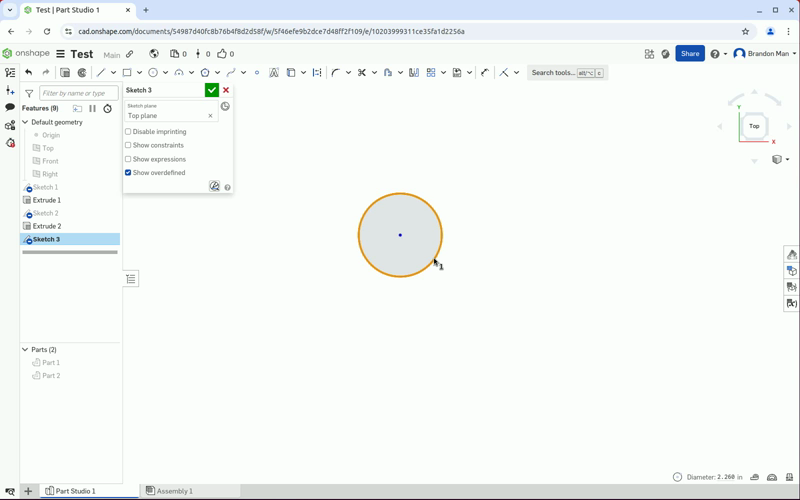
scroll(-6)
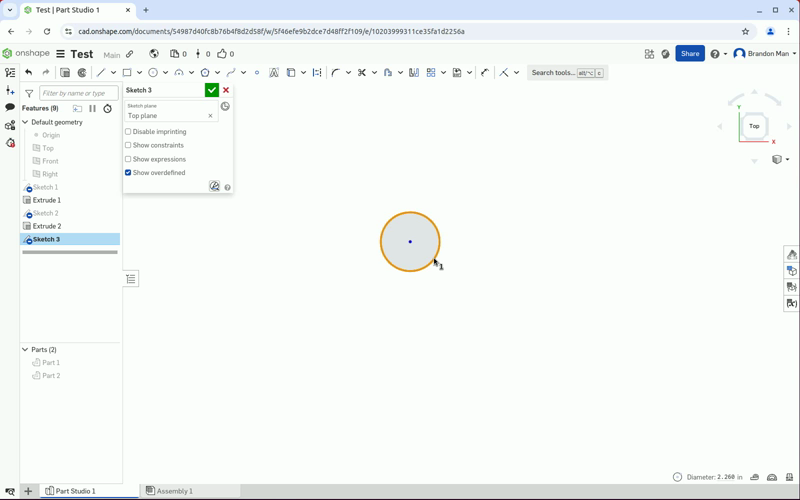
scroll(-6)
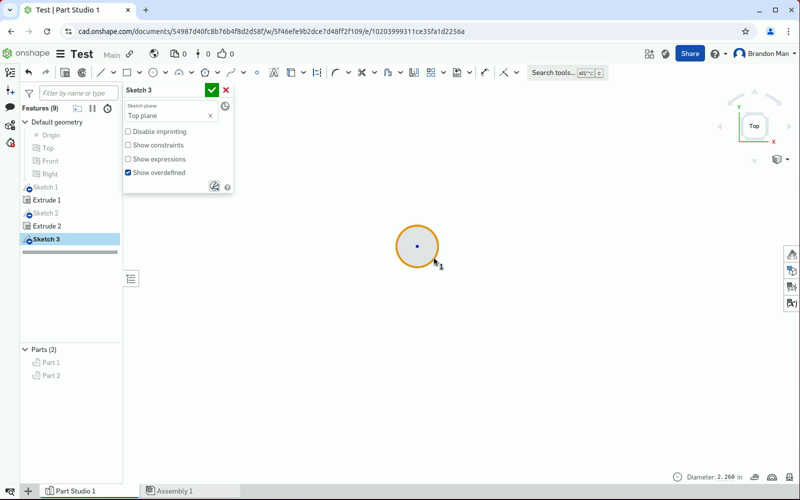
scroll(-6)
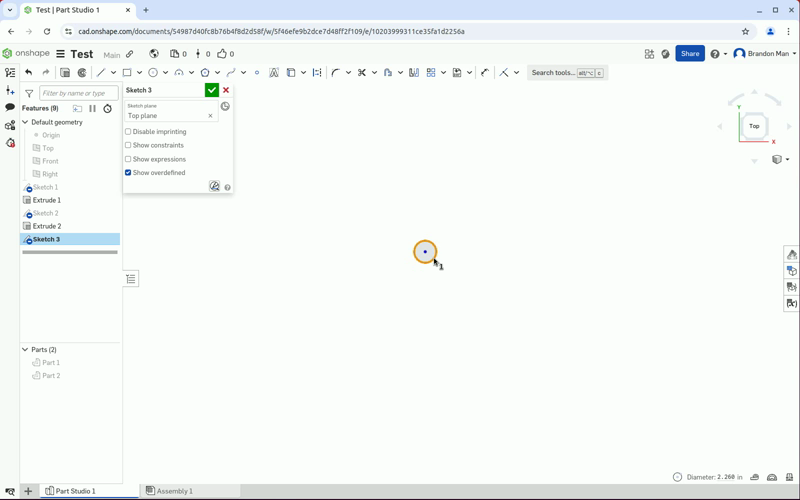
scroll(-6)
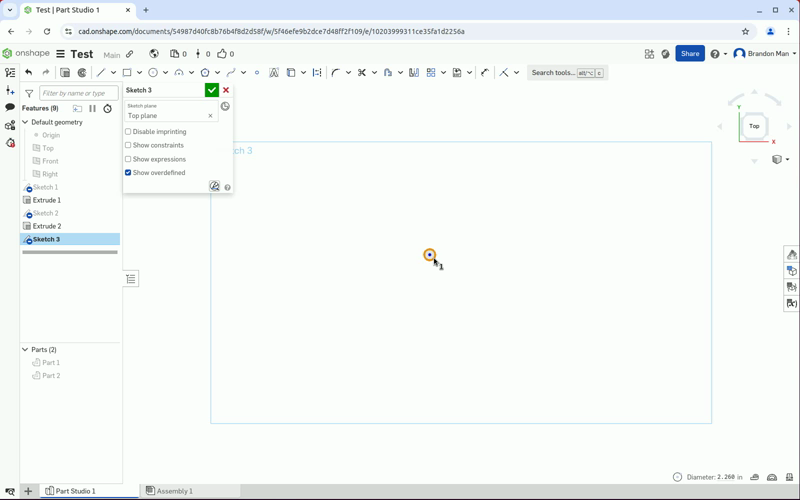
mouse_move(73, 352)
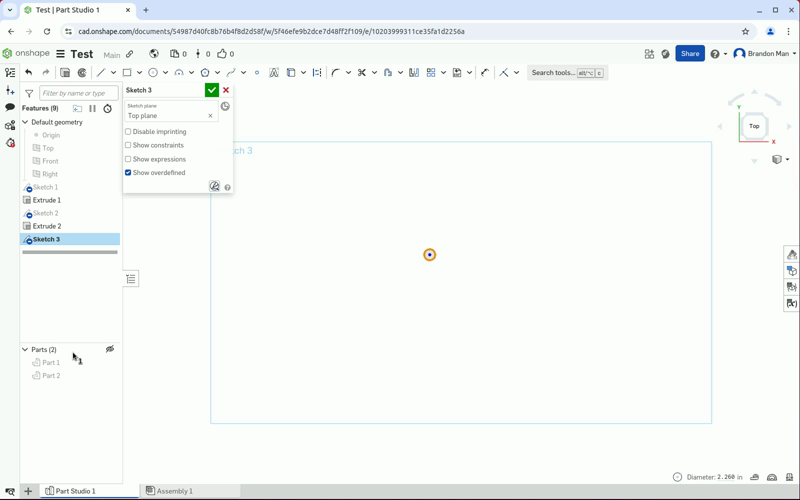
key(shift+y)
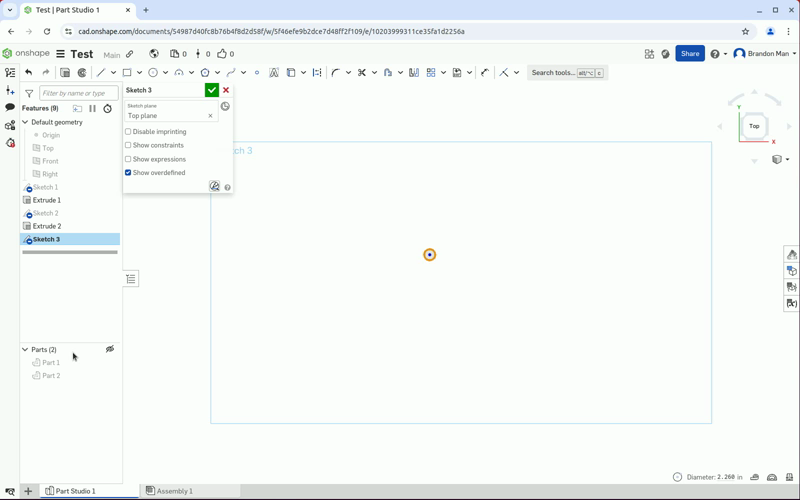
key(shift+e)
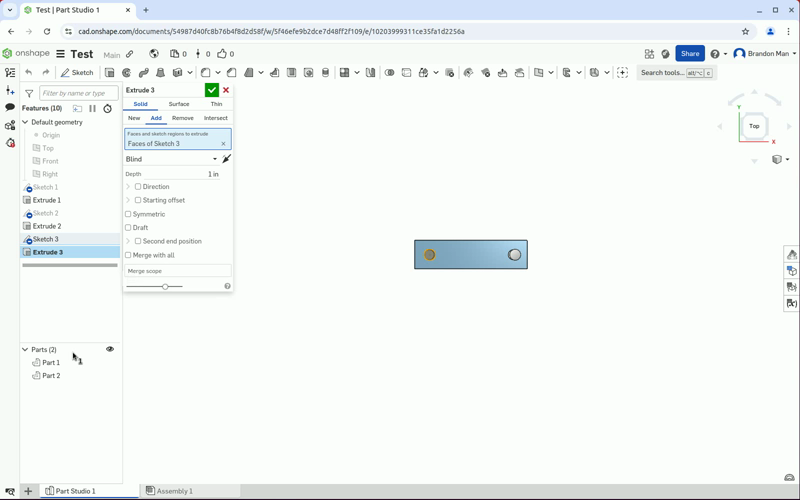
mouse_move(143, 106)
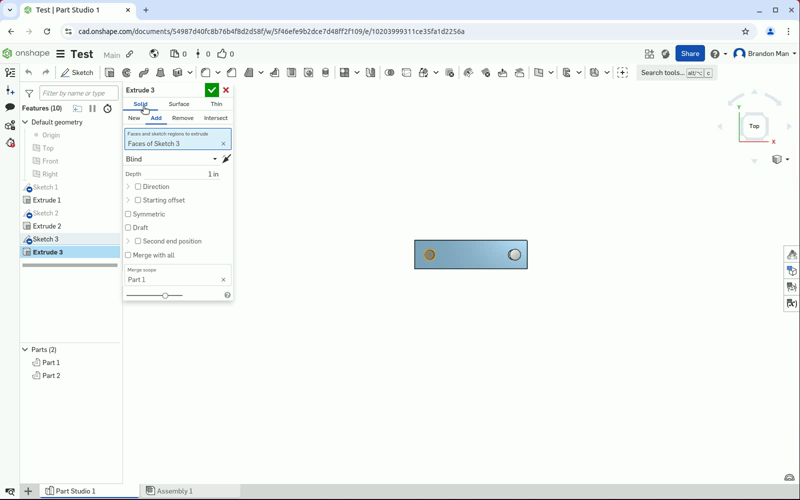
click(143, 106)
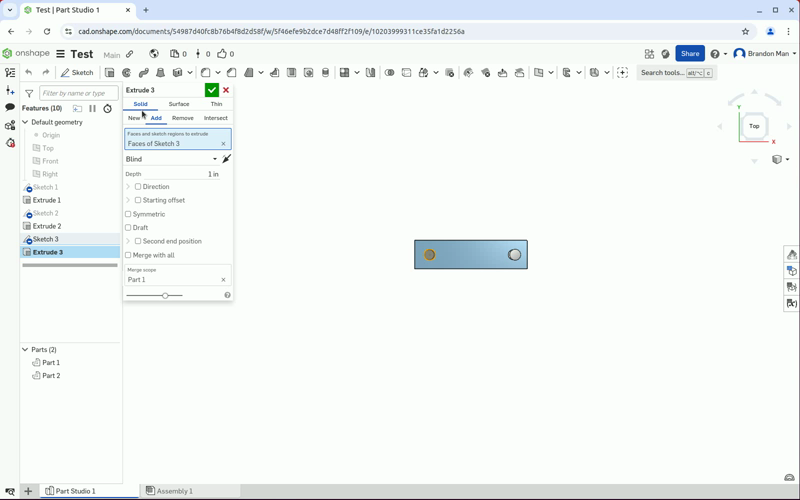
mouse_move(137, 120)
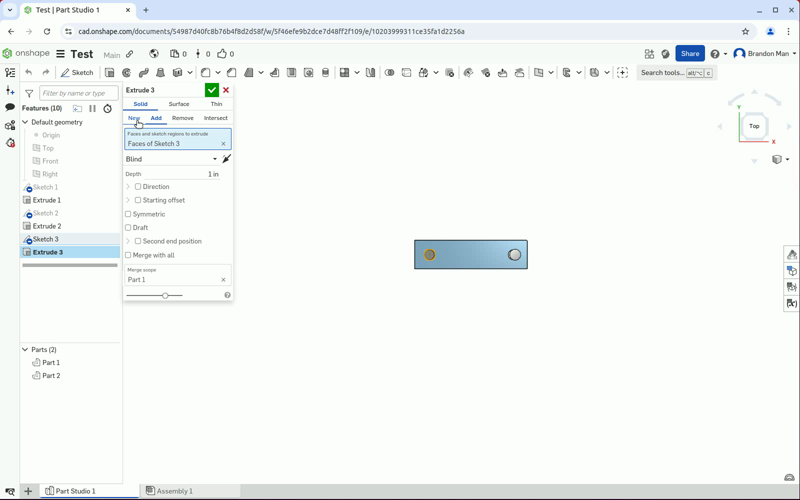
click(137, 120)
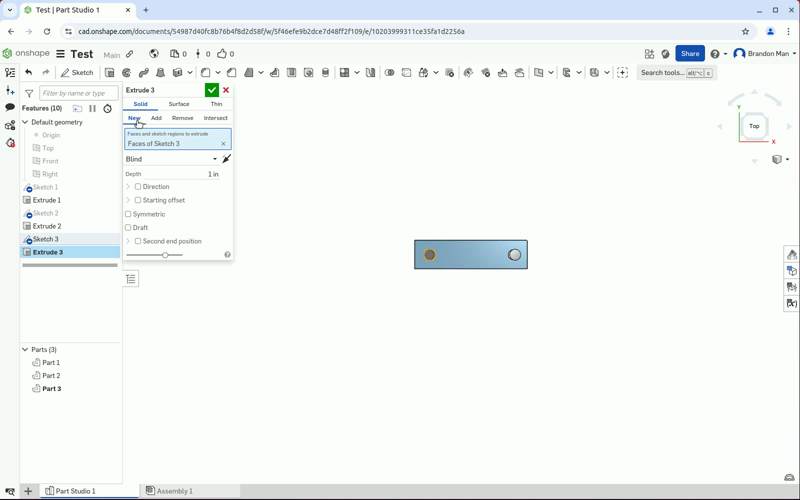
key(tab, 4)
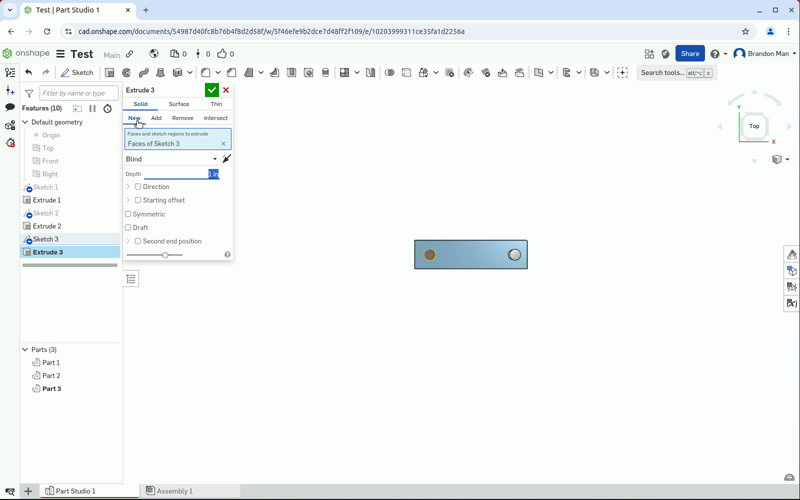
text(23.108)
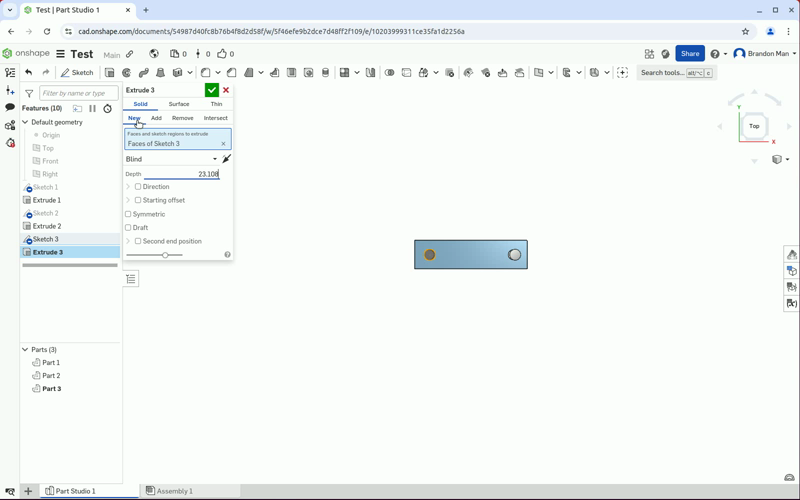
key(enter)
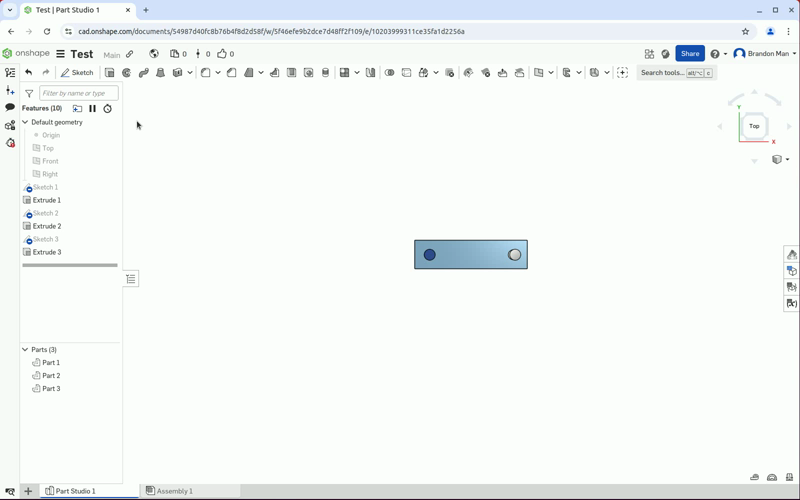
key(shift+h)
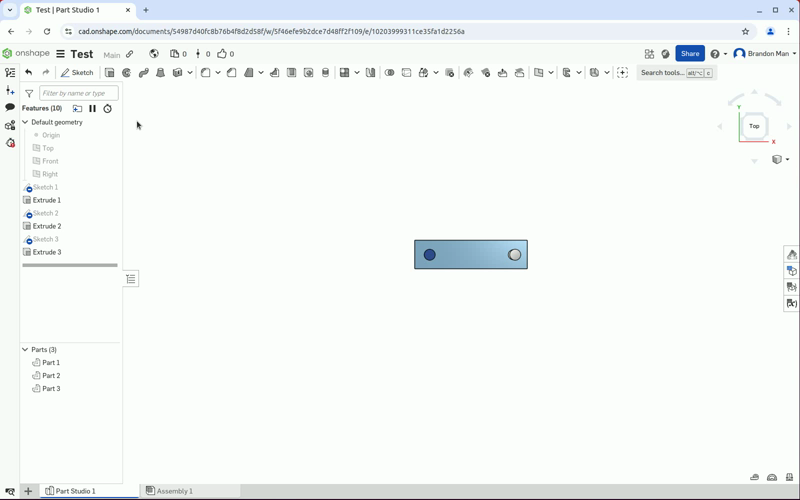
key(shift+h)
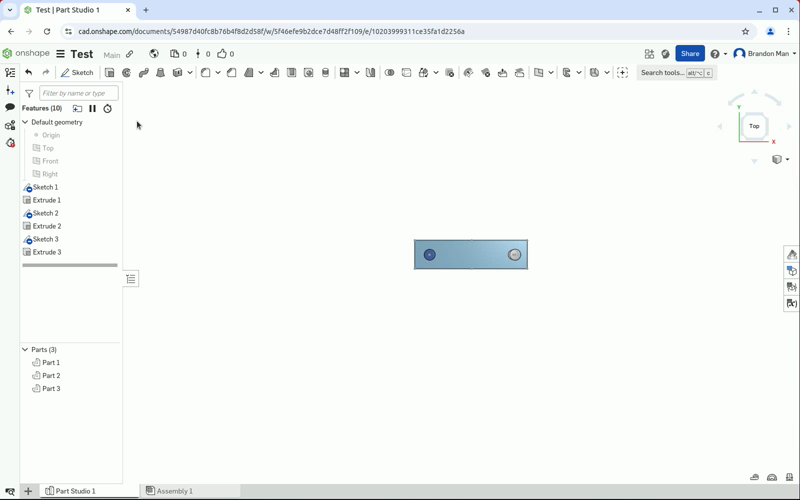
key(shift+7)
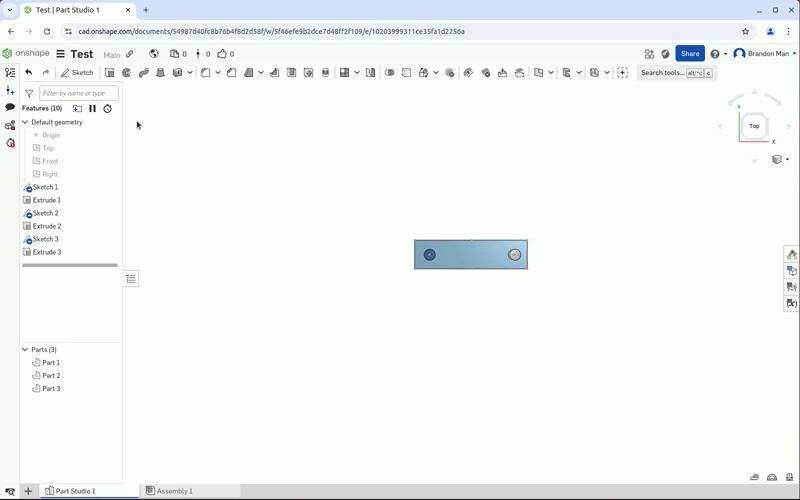
key(up, 3)
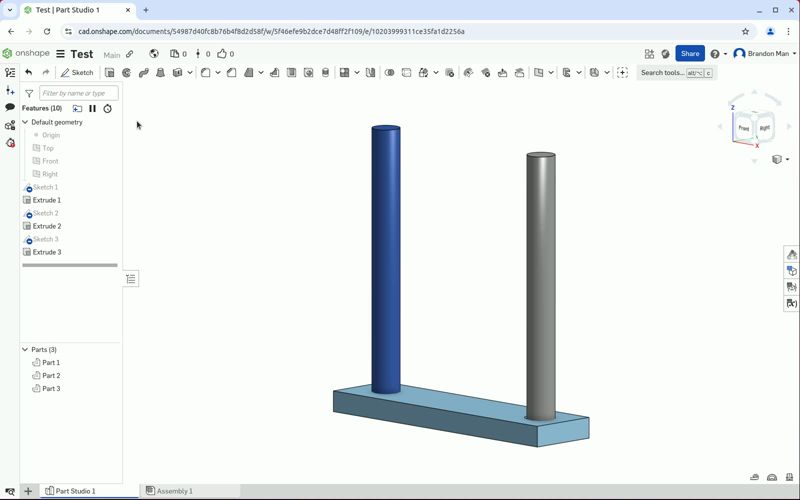
key(left, 3)
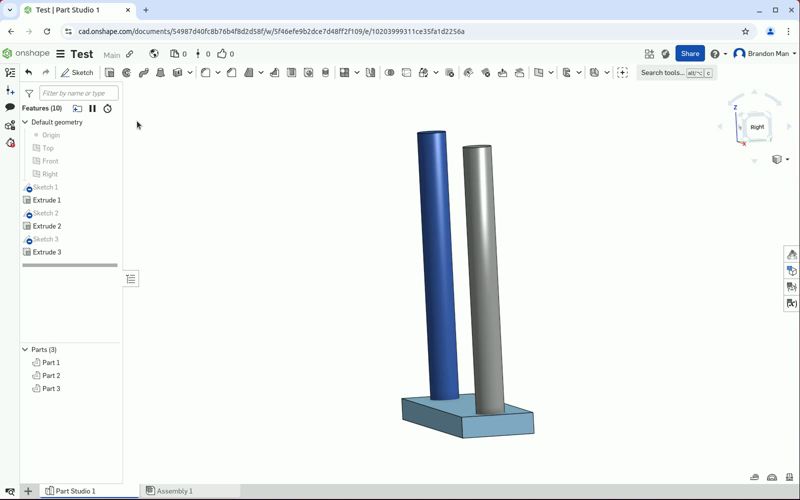
key(right, 3)
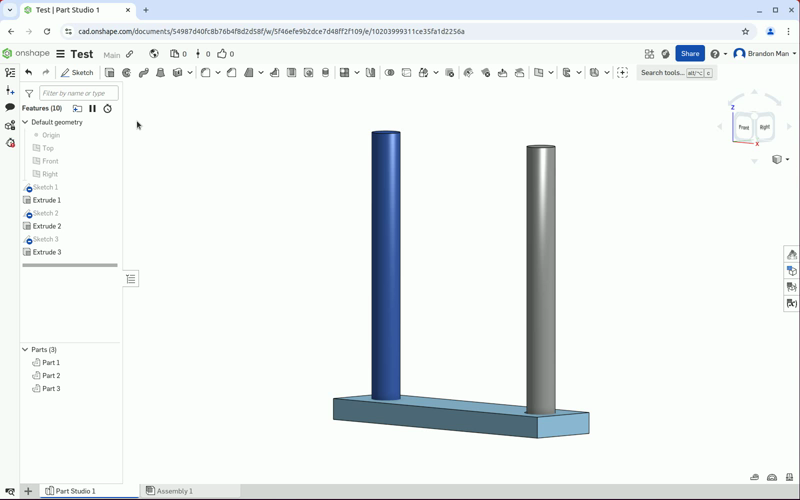
key(down, 3)
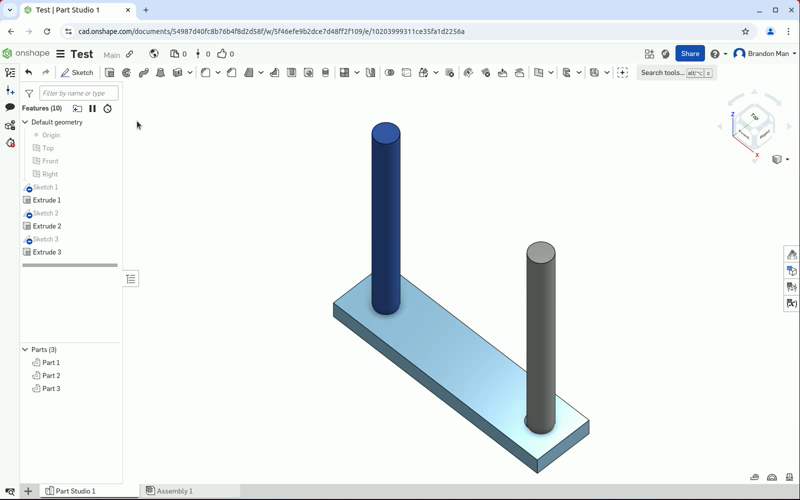
mouse_move(73, 189)
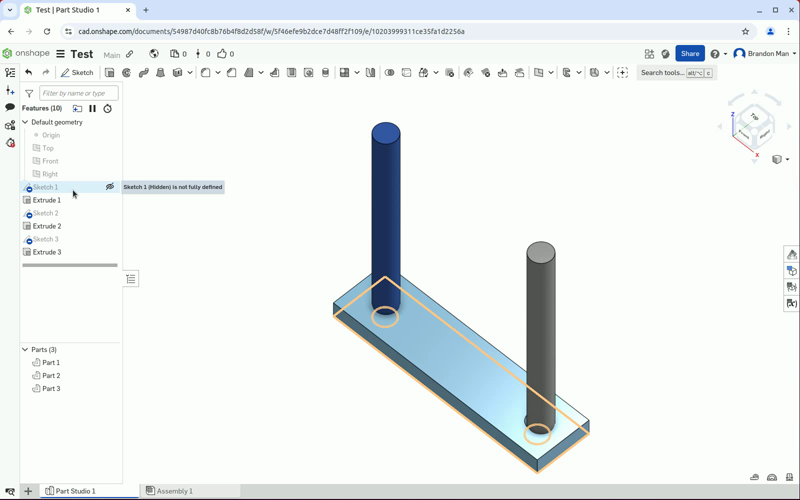
click(73, 189)